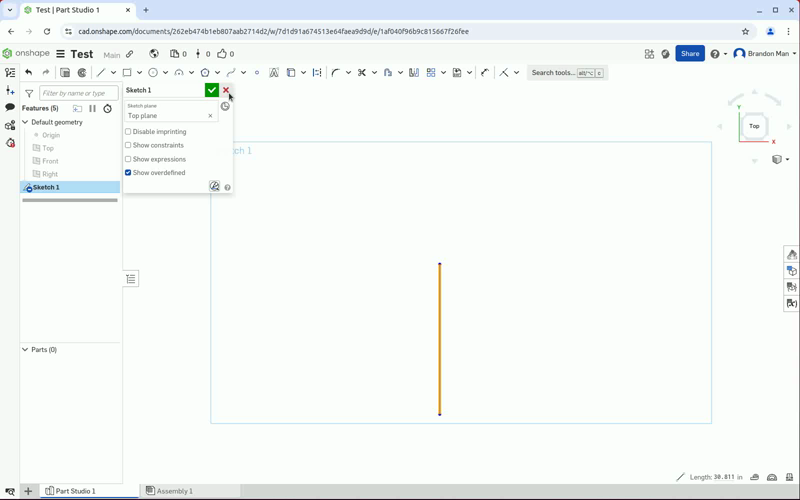
key(shift+h)
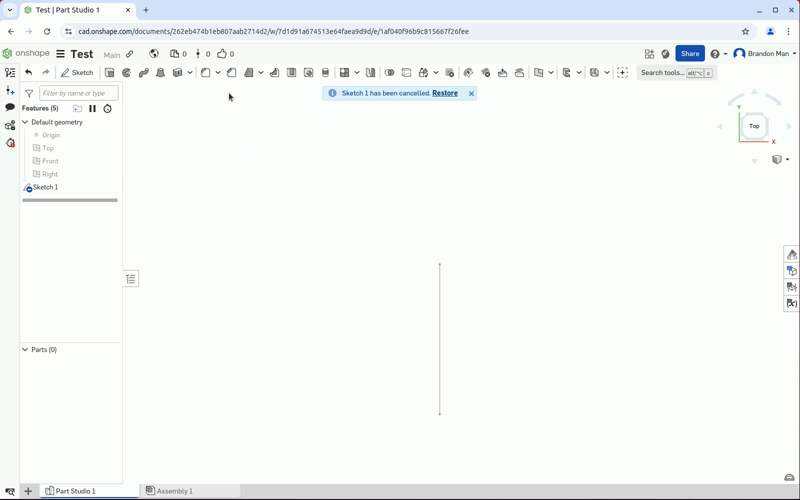
key(shift+s)
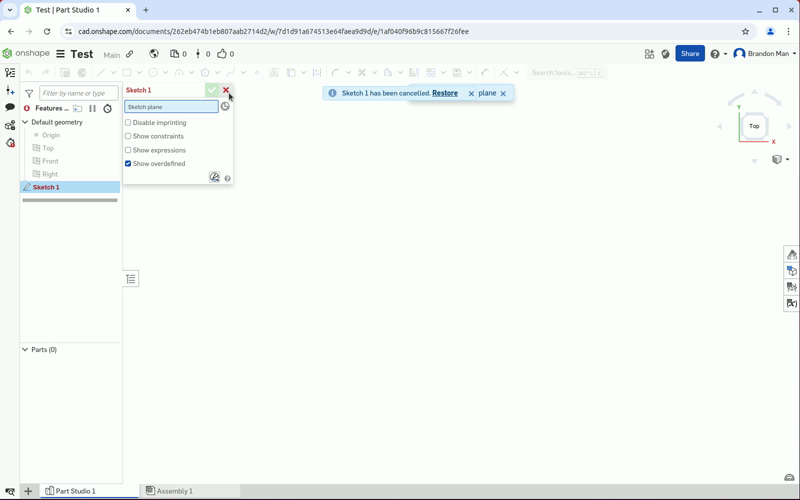
mouse_move(73, 150)
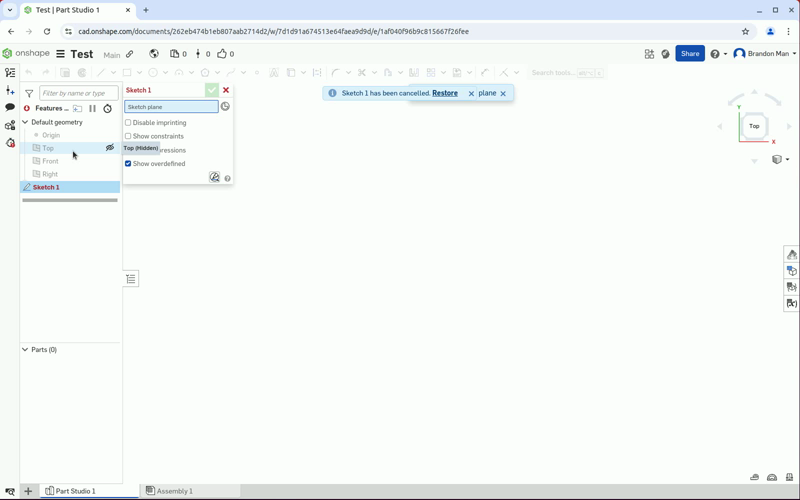
click(73, 150)
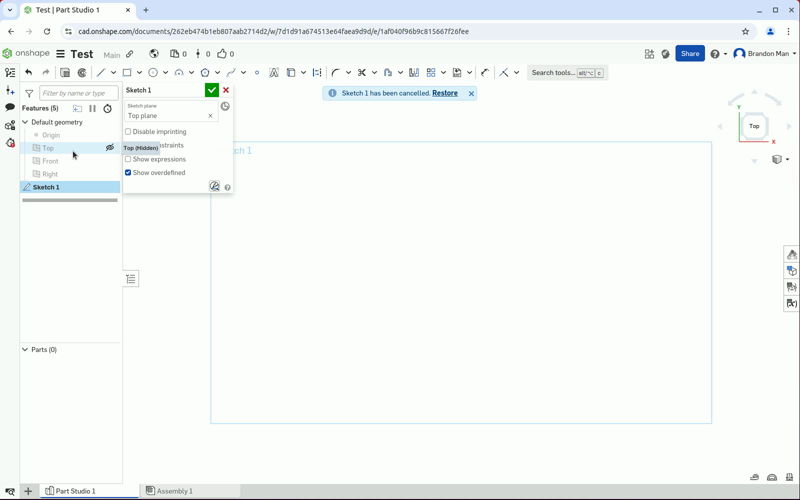
mouse_move(73, 352)
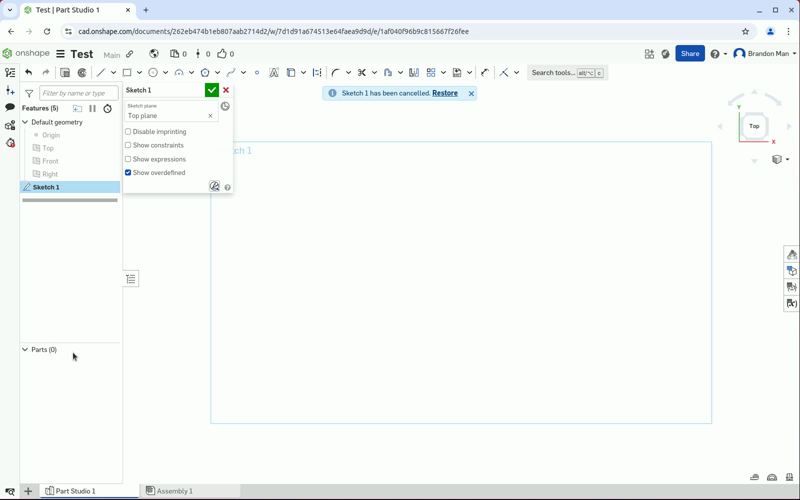
key(y)
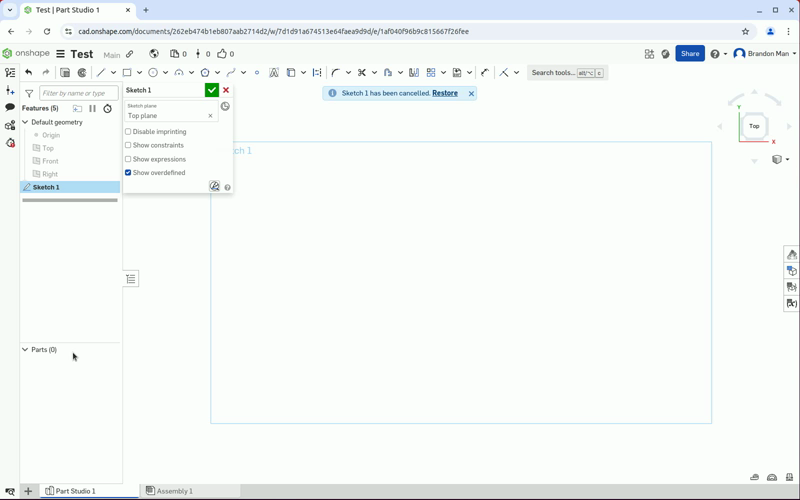
key(l)
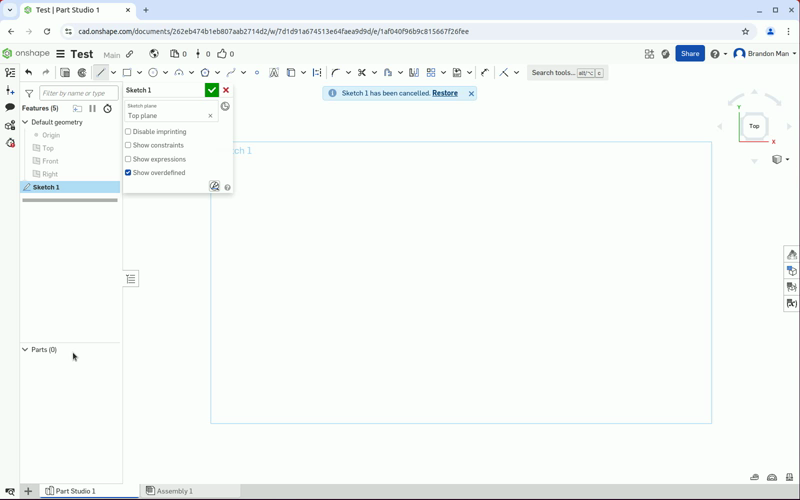
key_down(shift)
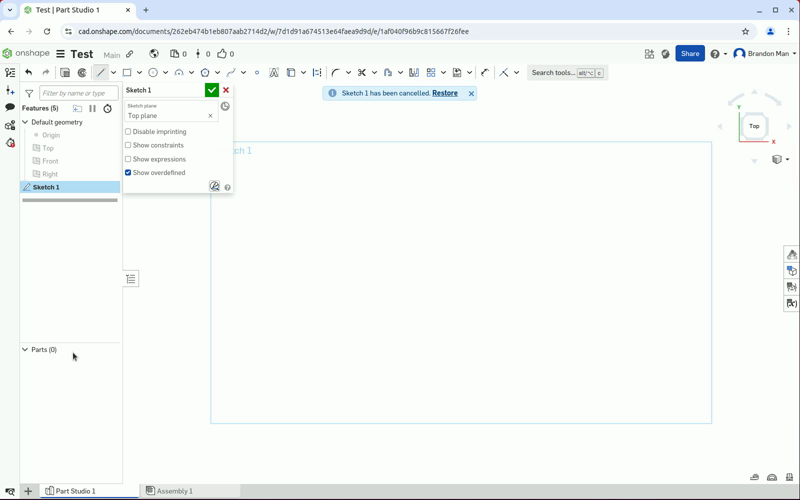
mouse_move(460, 395)
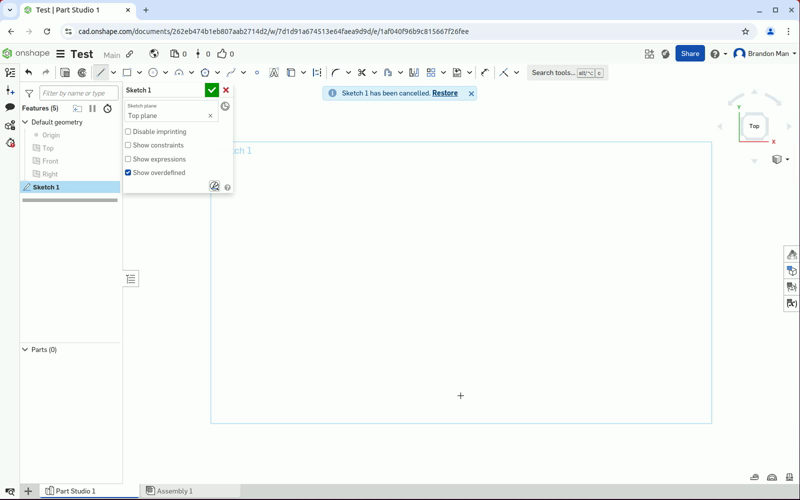
click(460, 395)
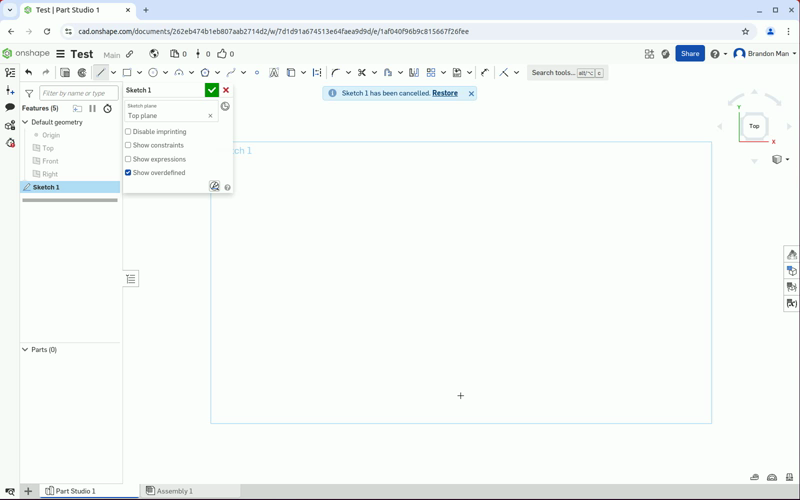
key_up(shift)
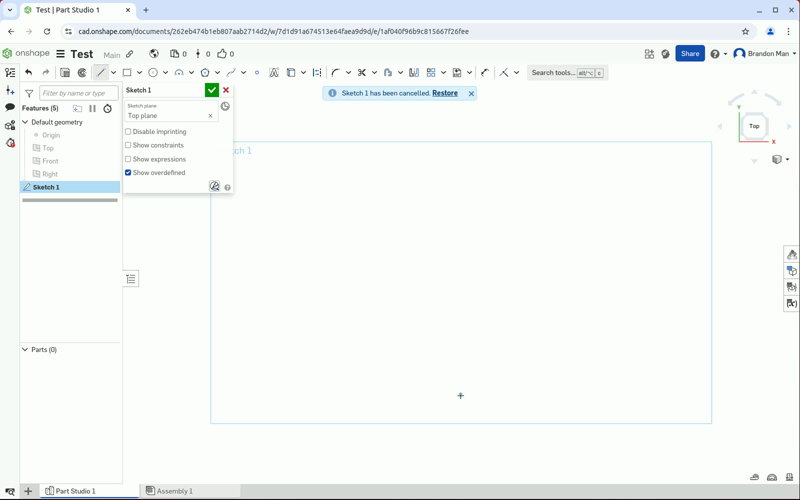
key_down(shift)
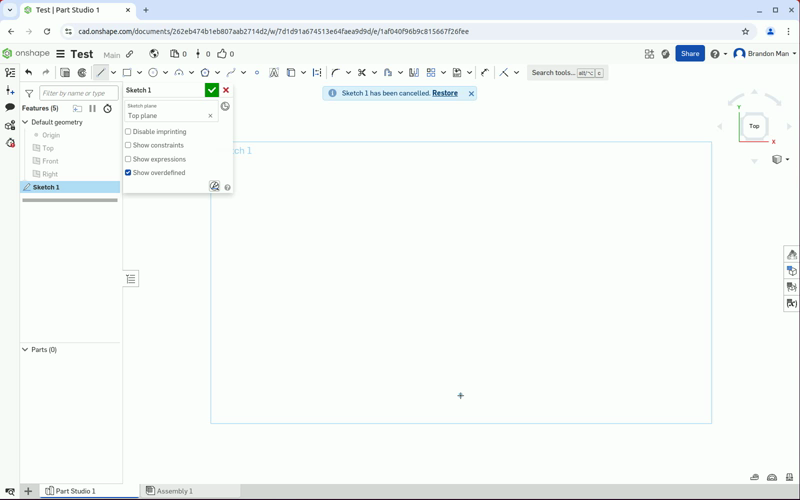
mouse_move(573, 395)
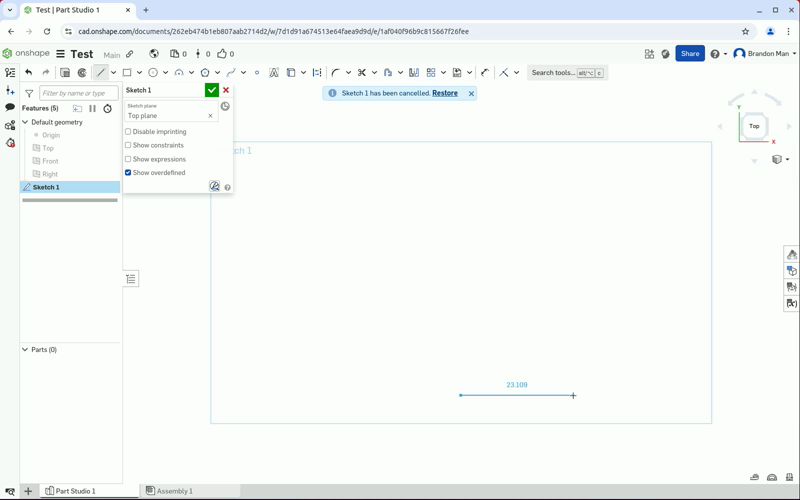
click(573, 395)
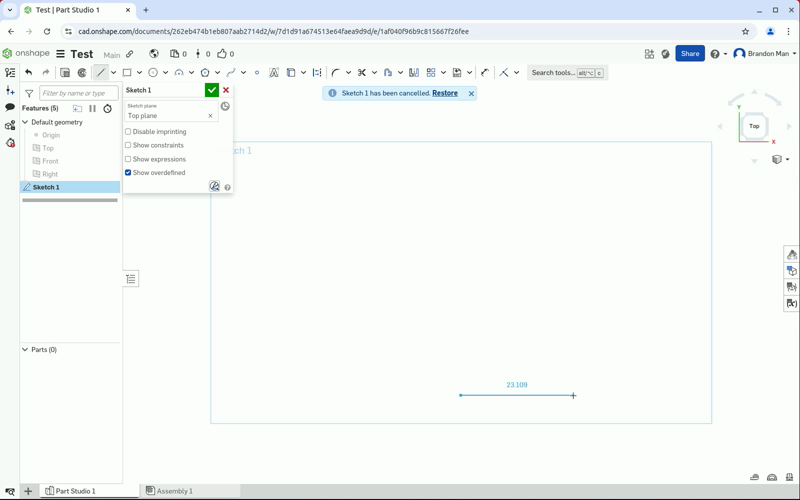
key_up(shift)
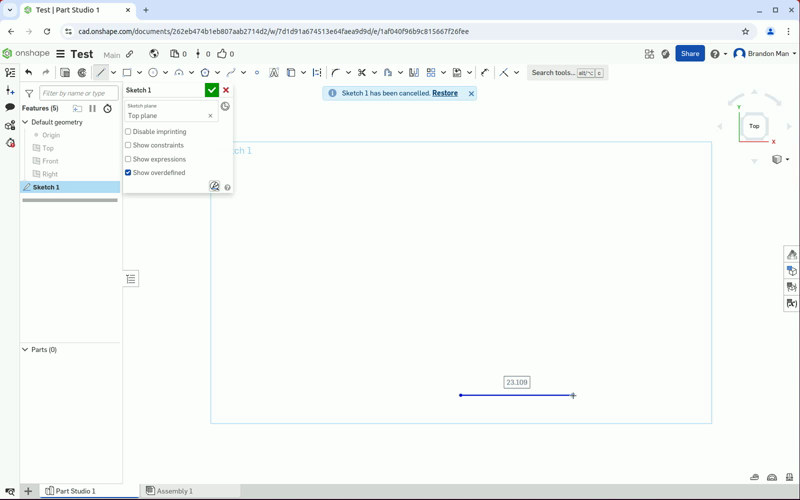
key_down(shift)
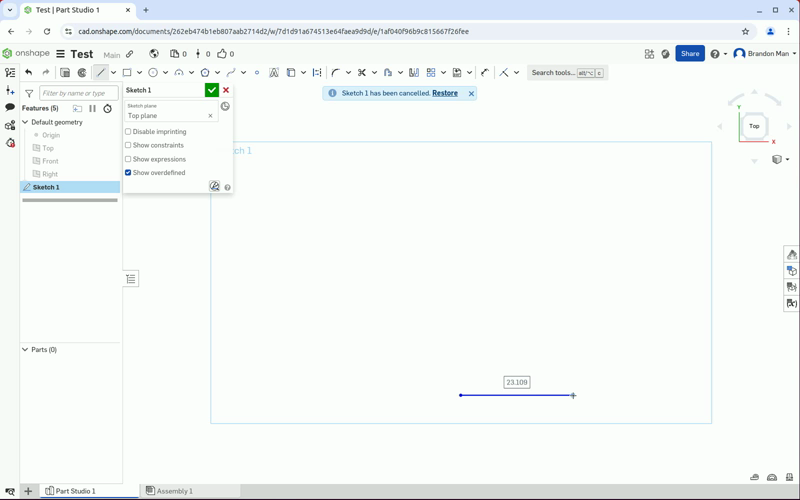
mouse_move(573, 282)
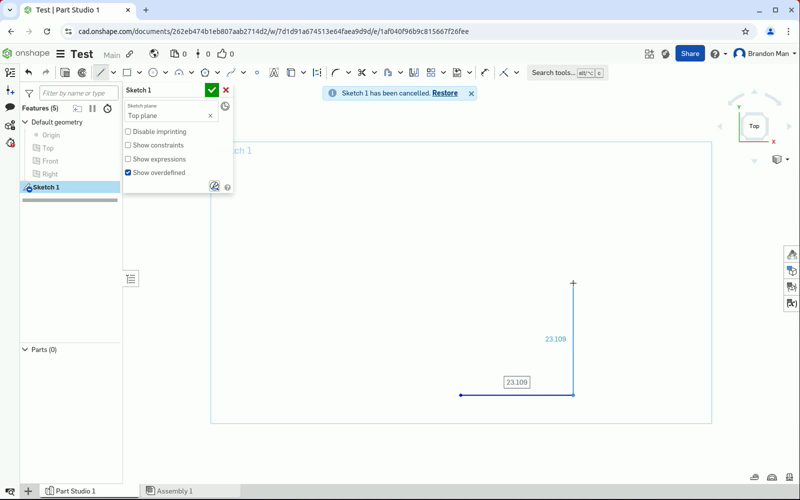
click(573, 282)
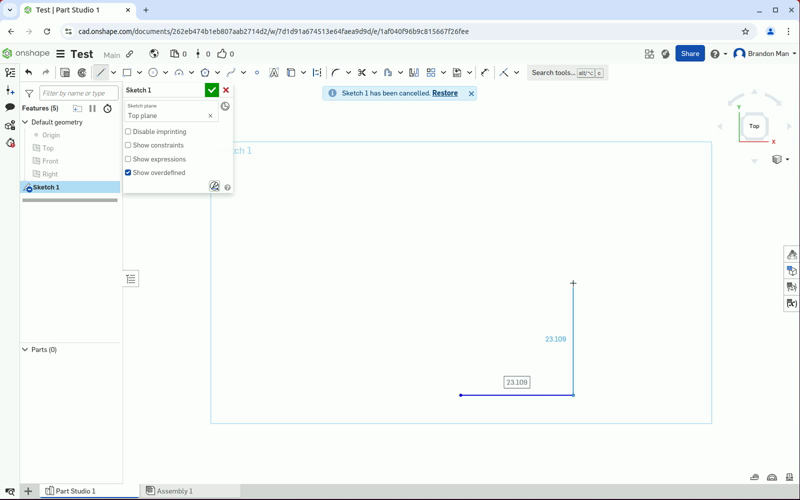
key_up(shift)
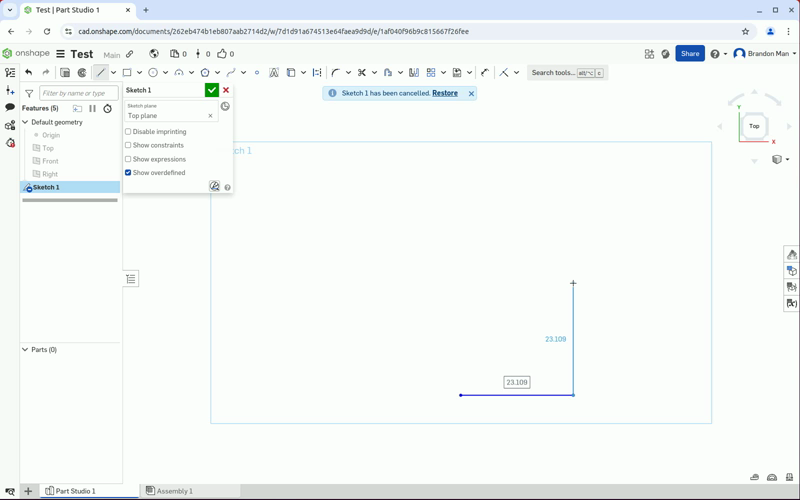
key_down(shift)
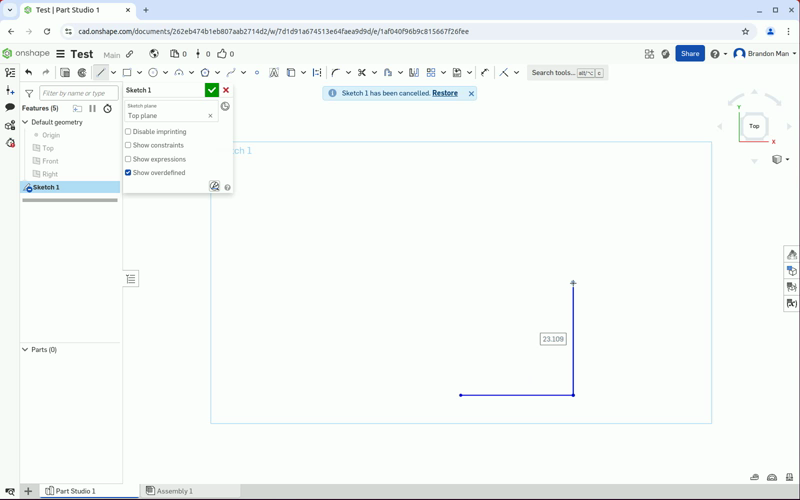
mouse_move(460, 282)
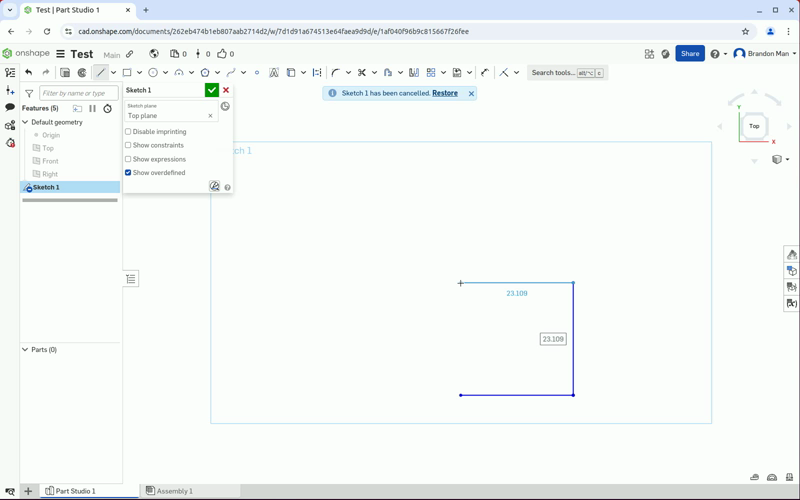
click(460, 282)
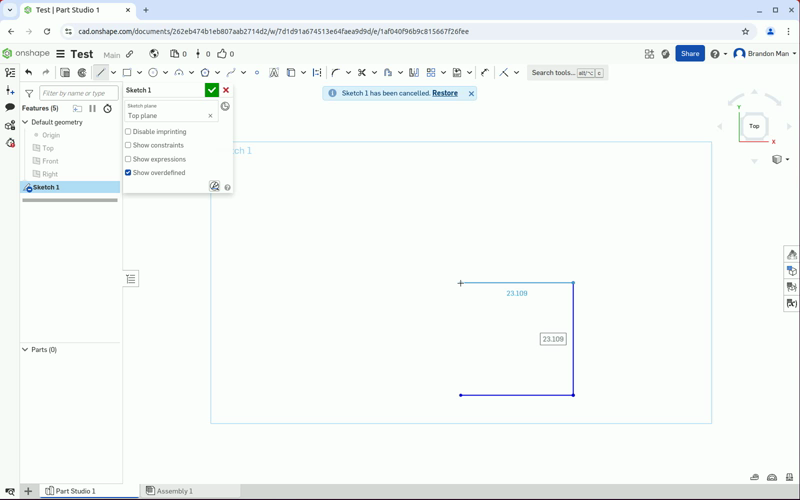
key_up(shift)
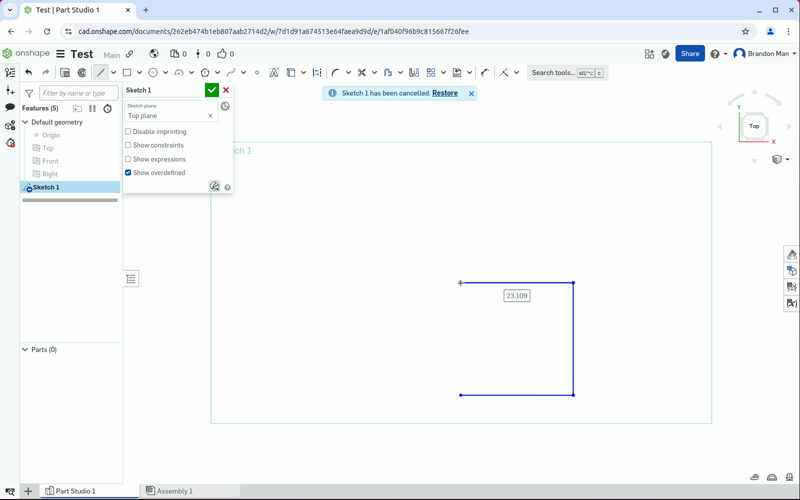
key_down(shift)
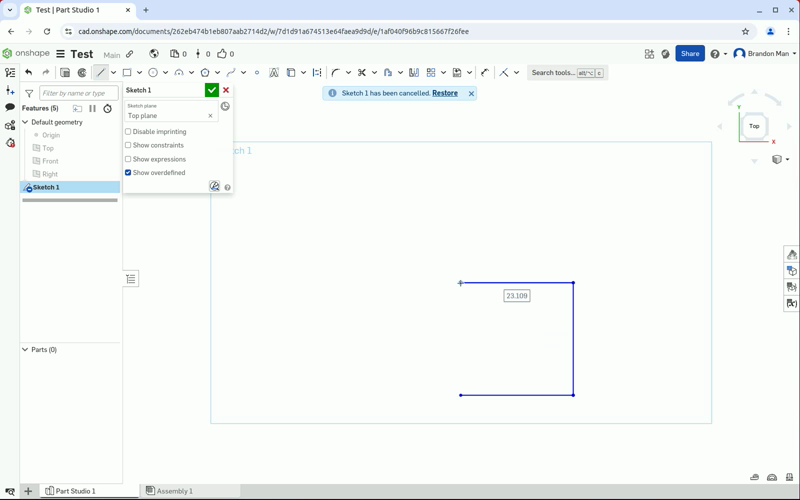
mouse_move(460, 395)
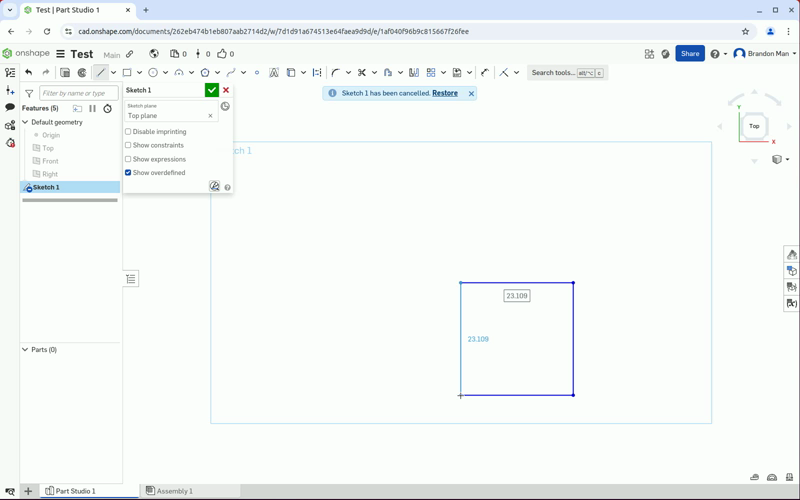
key_up(shift)
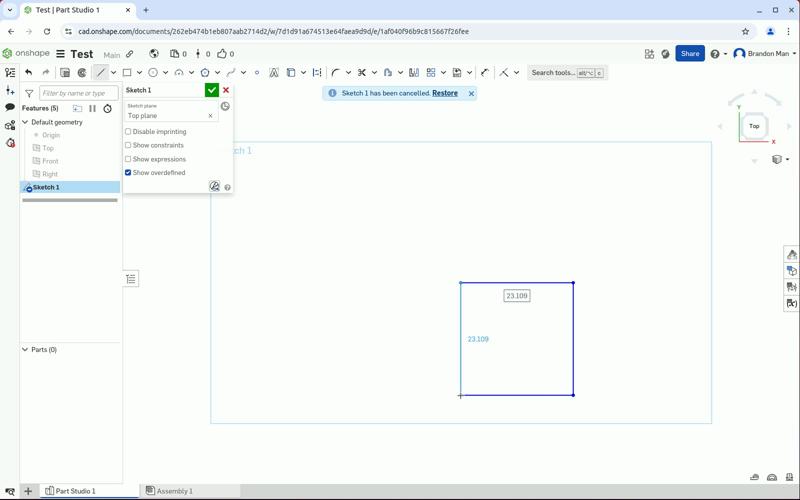
click(460, 395)
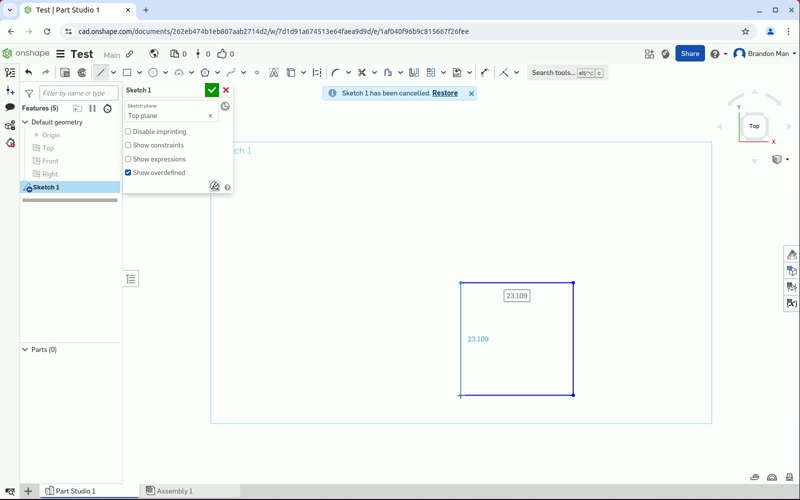
key(esc)
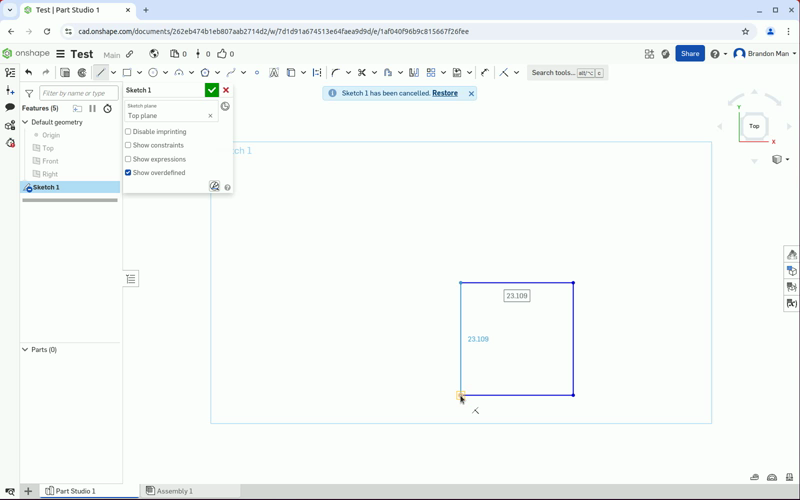
mouse_move(536, 373)
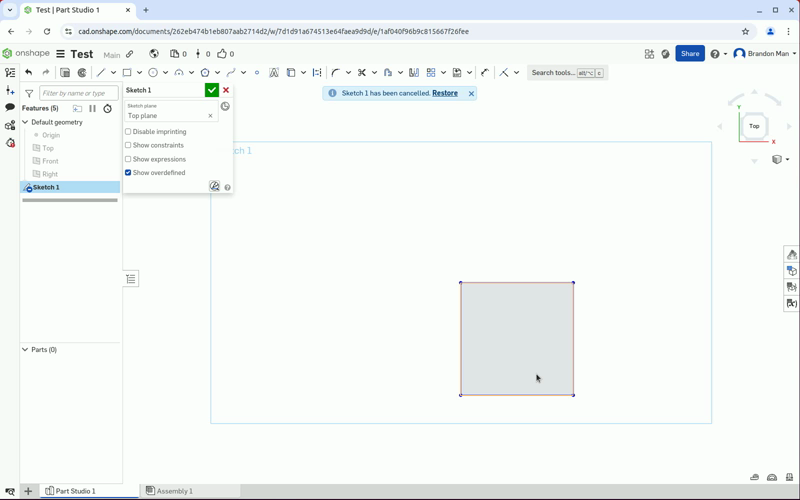
click(536, 373)
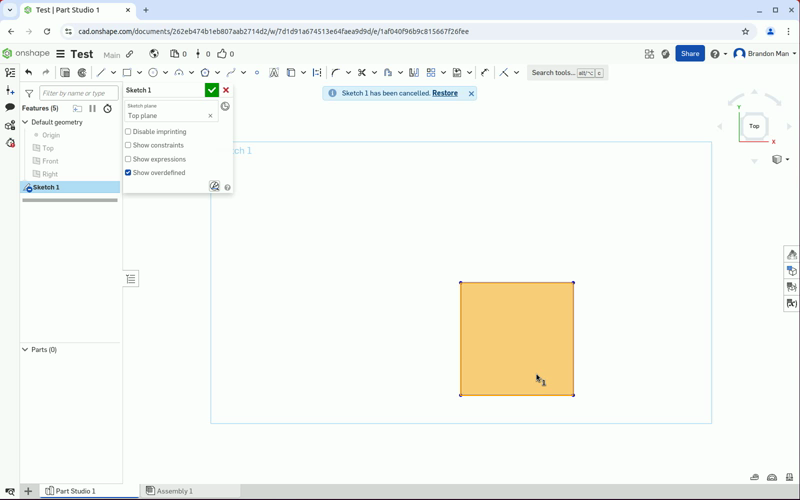
mouse_move(73, 352)
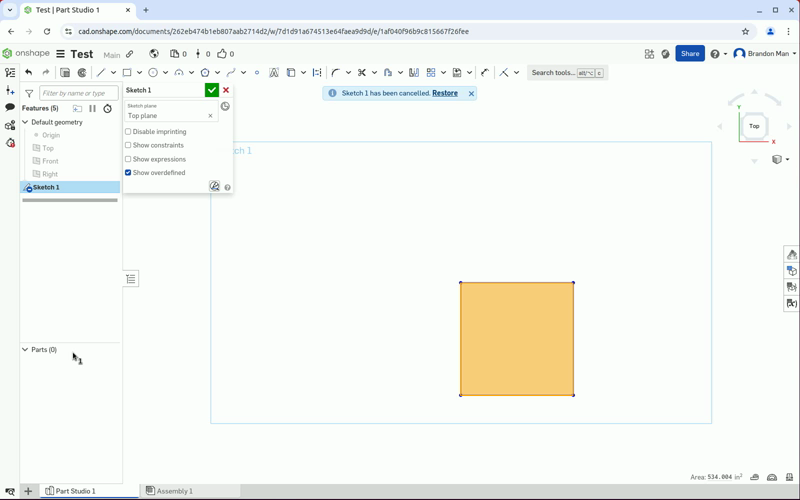
key(shift+y)
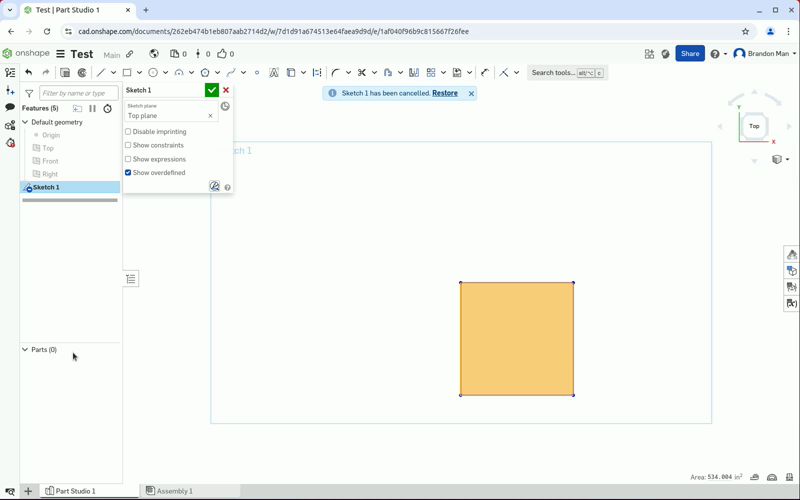
key(shift+e)
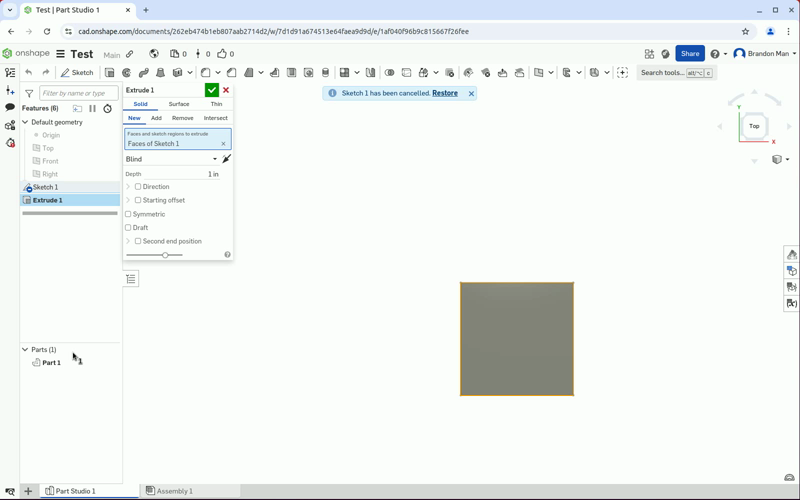
mouse_move(143, 106)
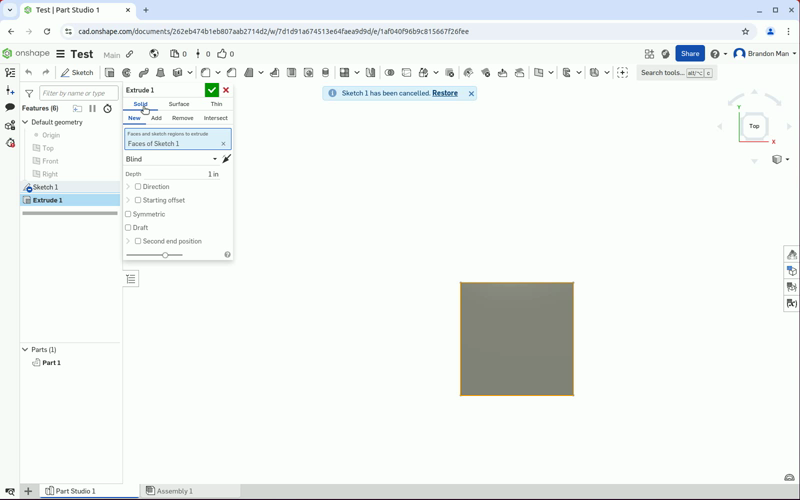
click(143, 106)
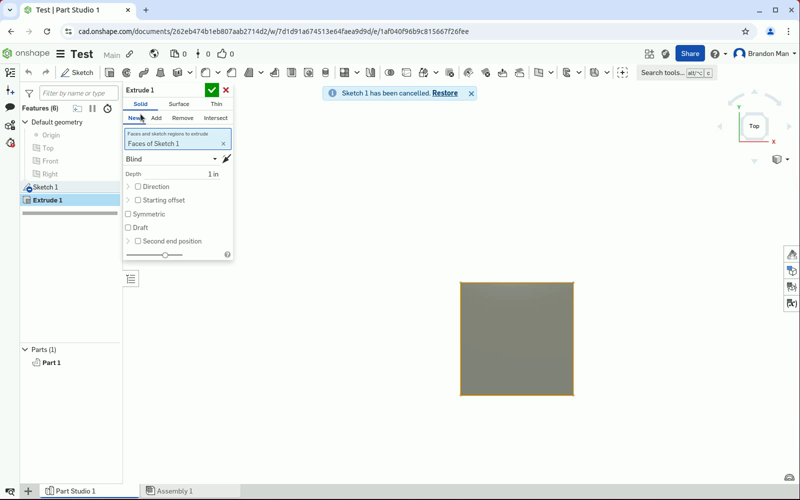
mouse_move(137, 120)
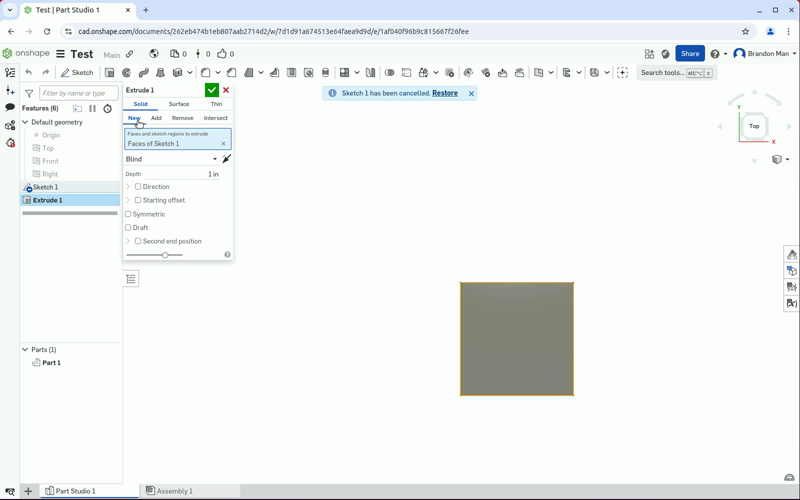
click(137, 120)
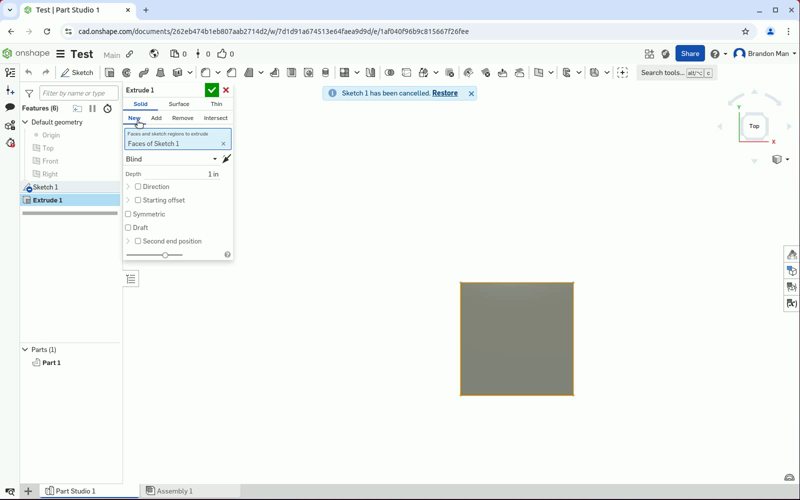
key(tab, 4)
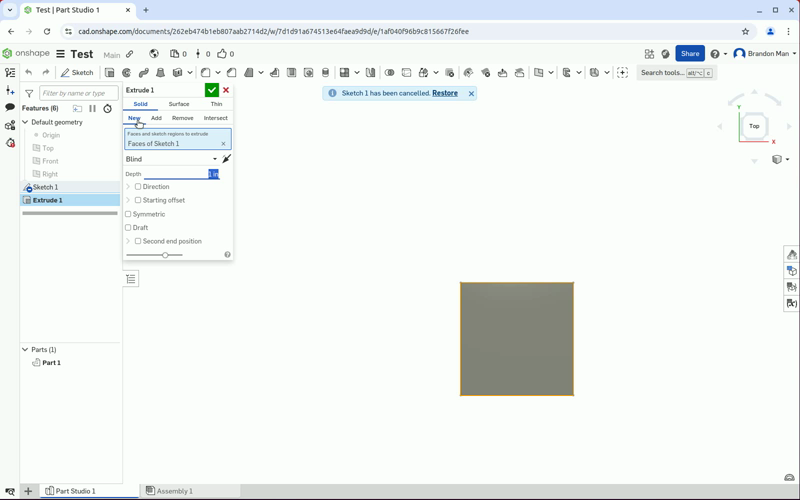
text(23.108)
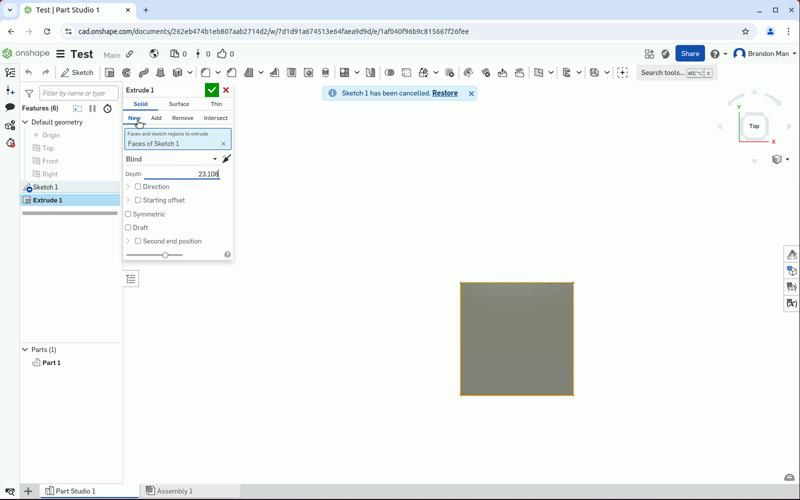
key(enter)
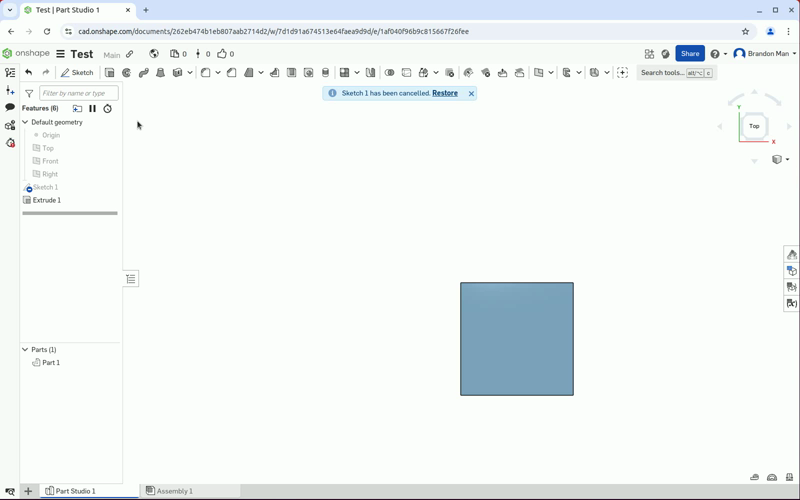
key(shift+h)
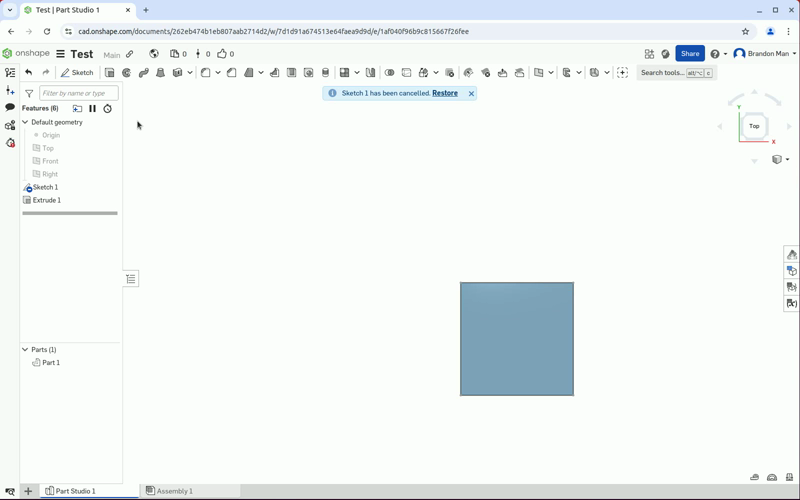
key(shift+h)
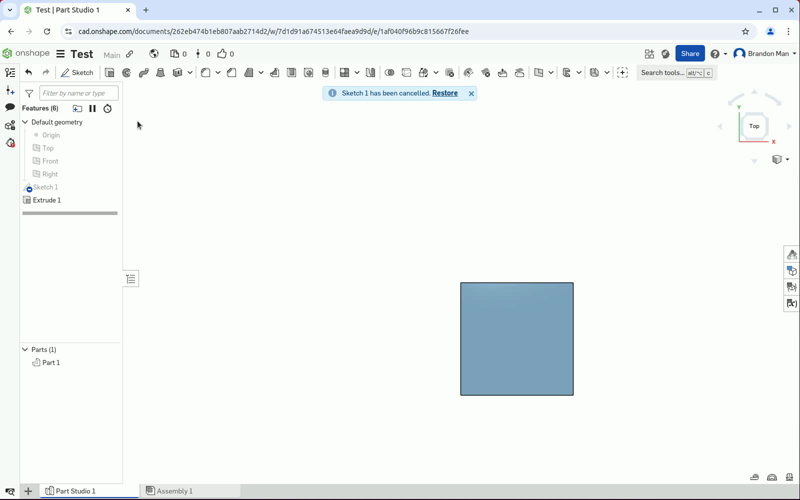
mouse_move(73, 189)
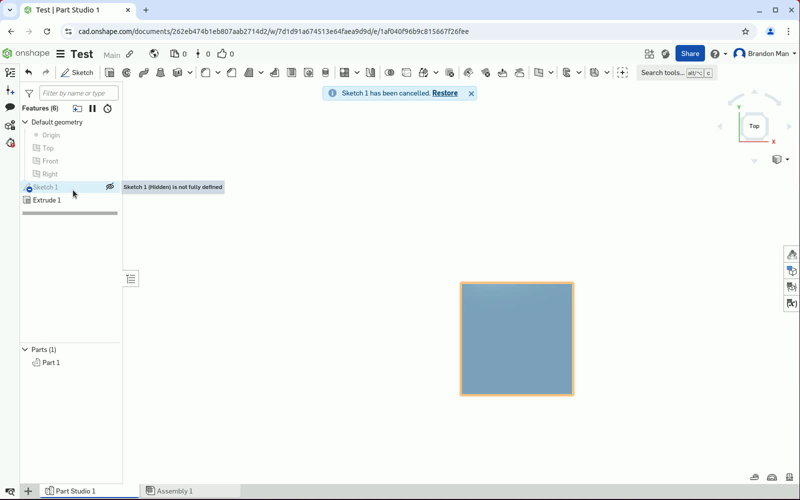
click(73, 189)
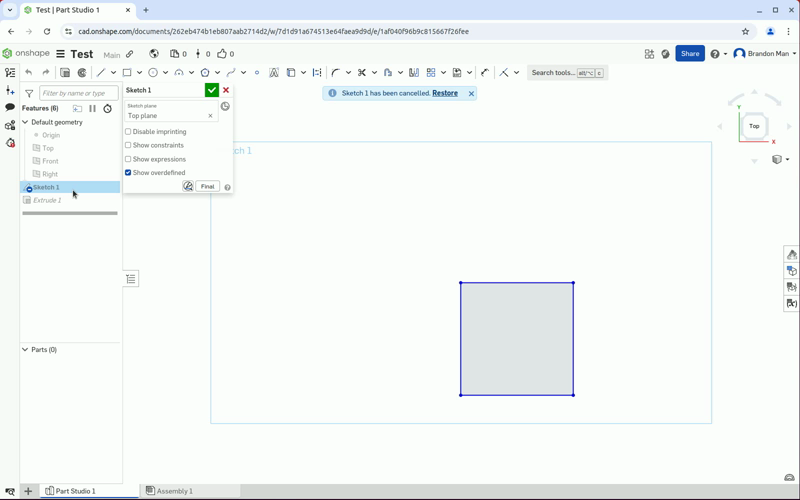
mouse_move(229, 92)
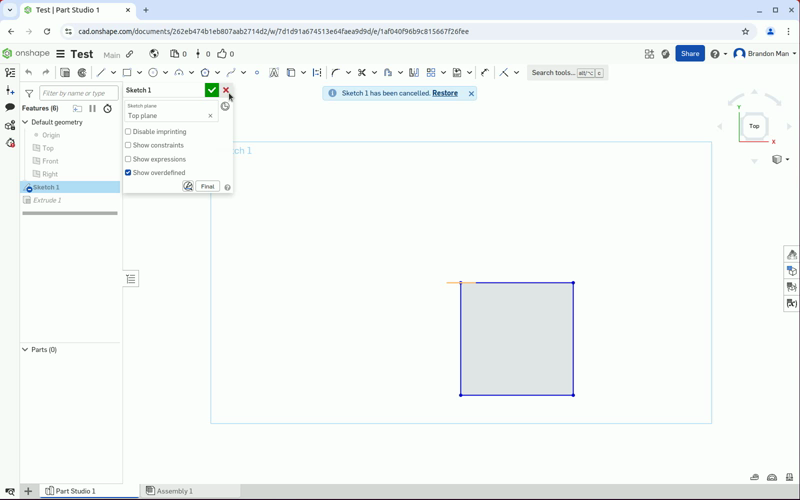
click(229, 92)
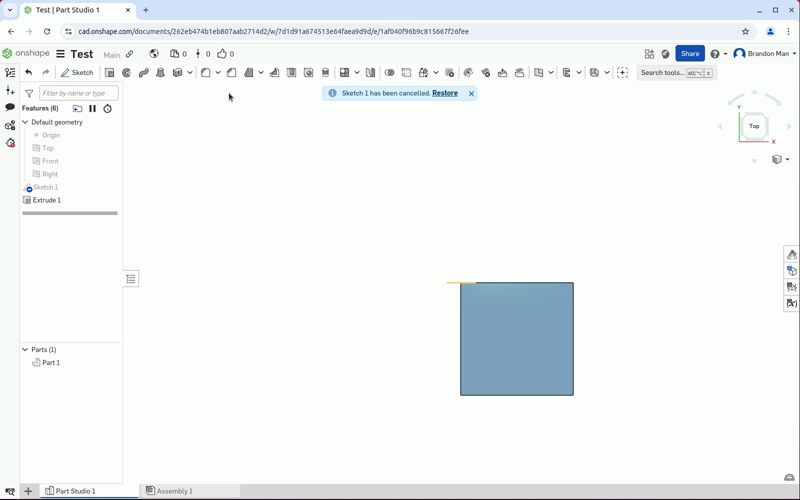
mouse_move(541, 75)
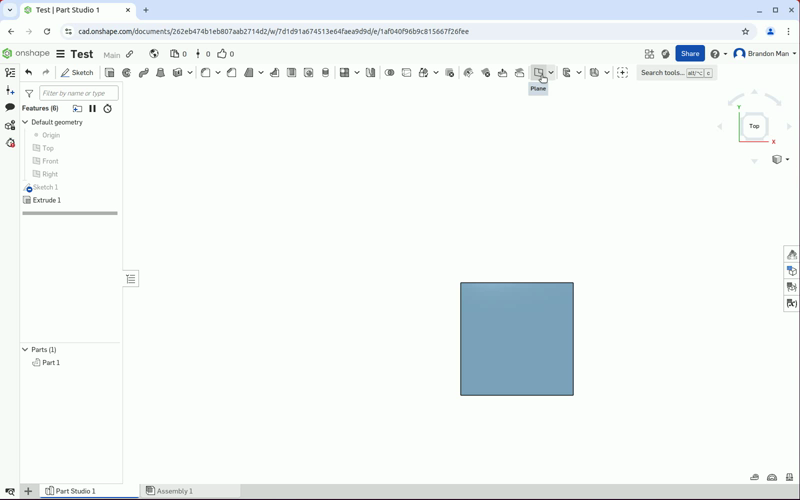
click(541, 75)
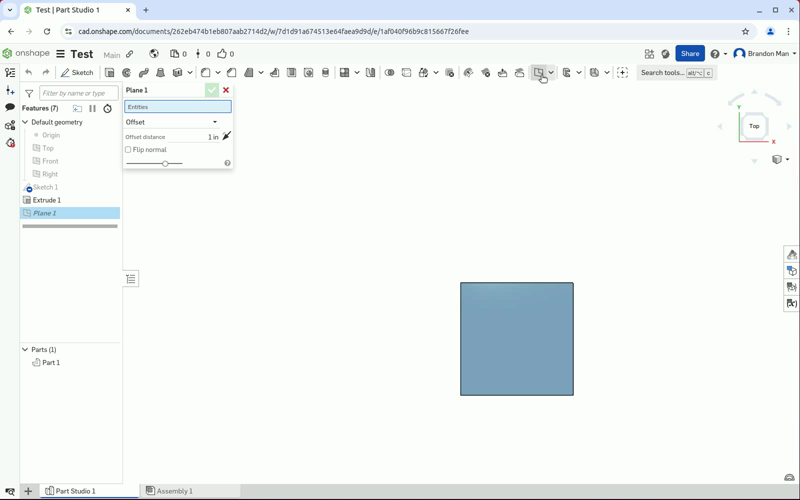
mouse_move(73, 150)
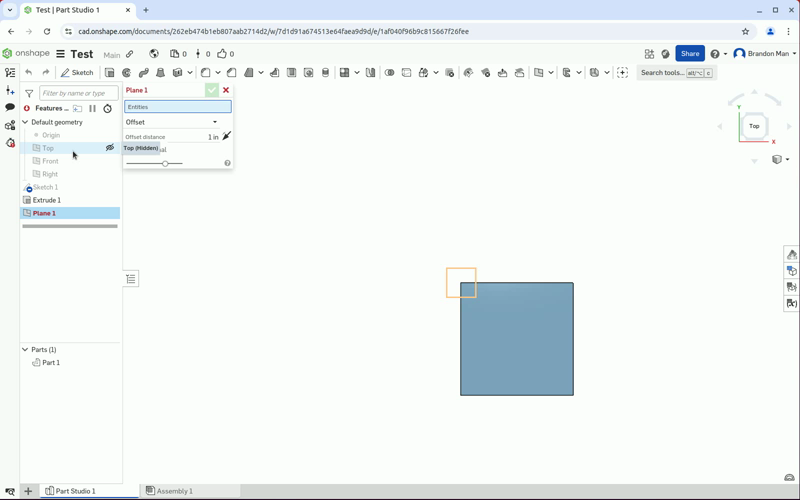
click(73, 150)
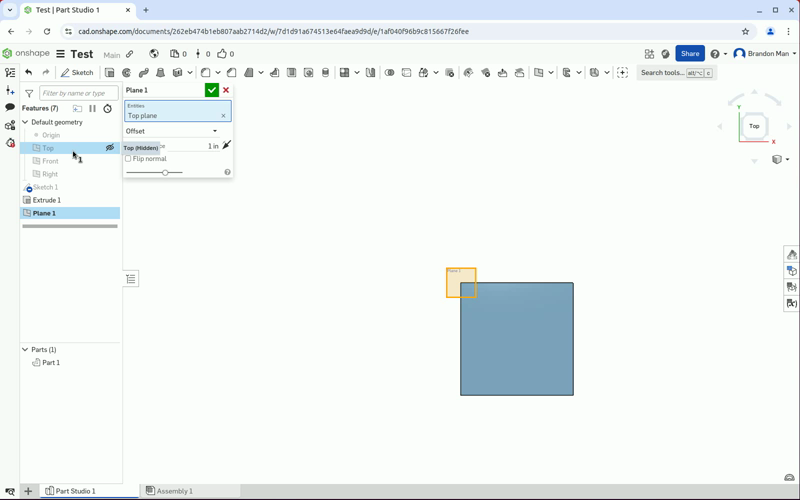
key(tab, 2)
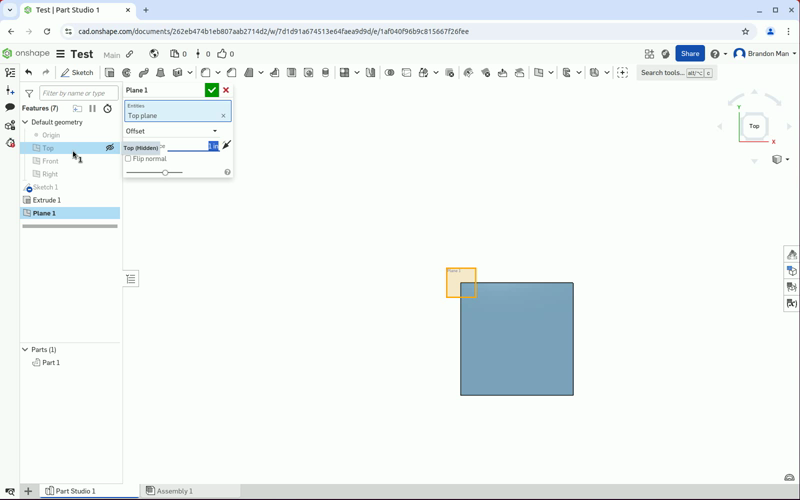
text(23.108)
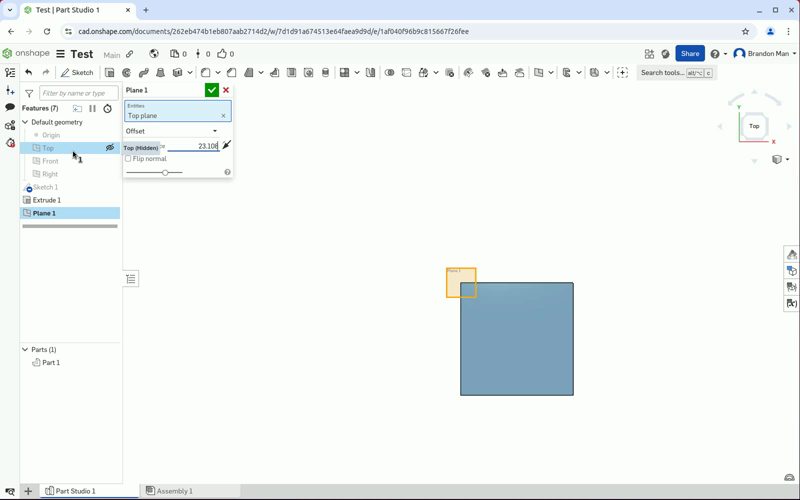
key(enter, 2)
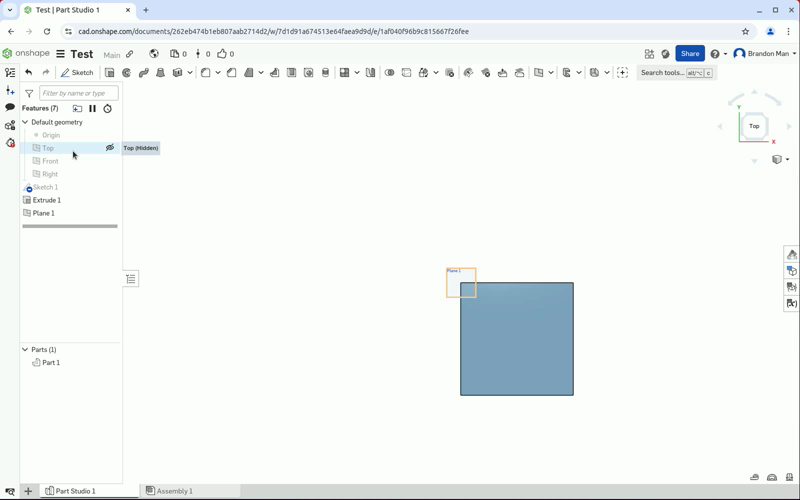
key(shift+s)
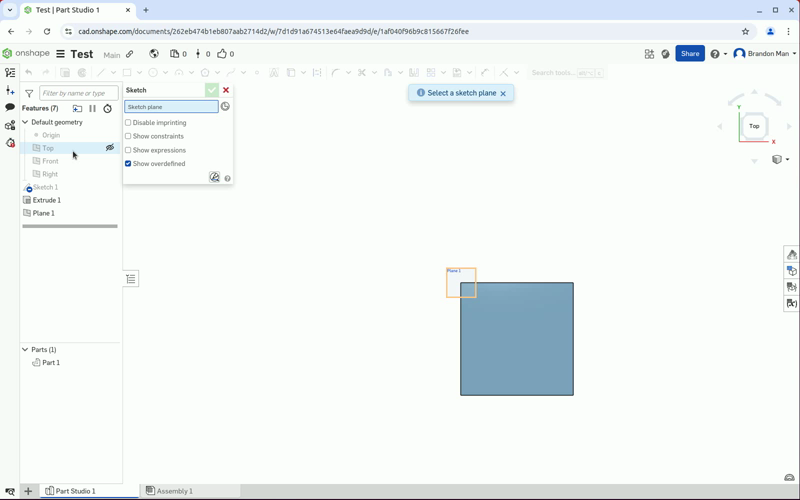
mouse_move(73, 215)
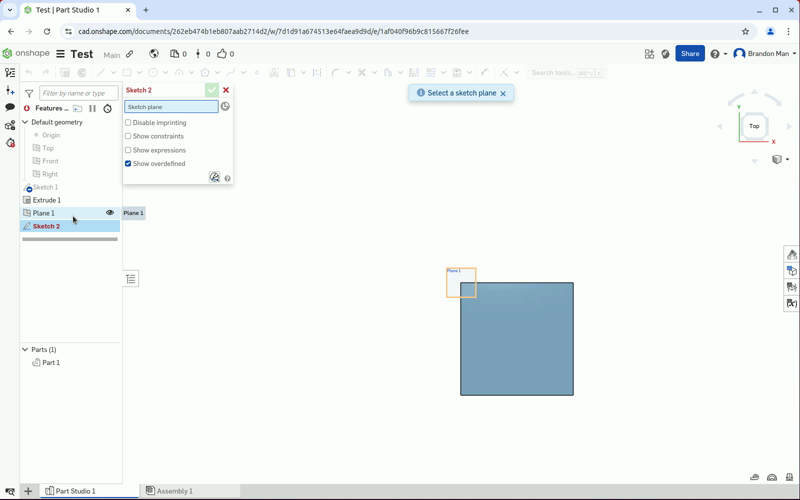
click(73, 215)
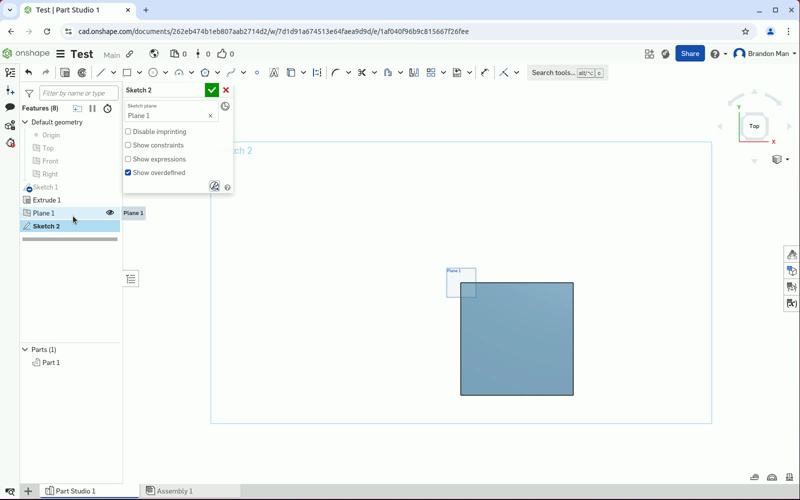
mouse_move(73, 352)
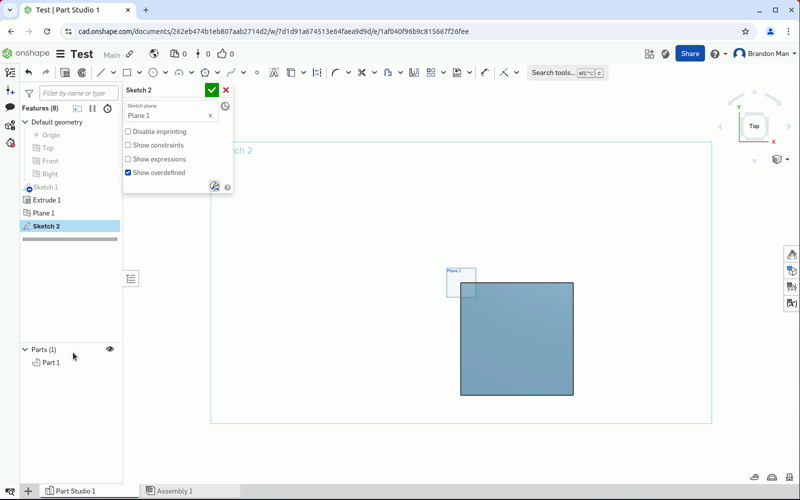
key(y)
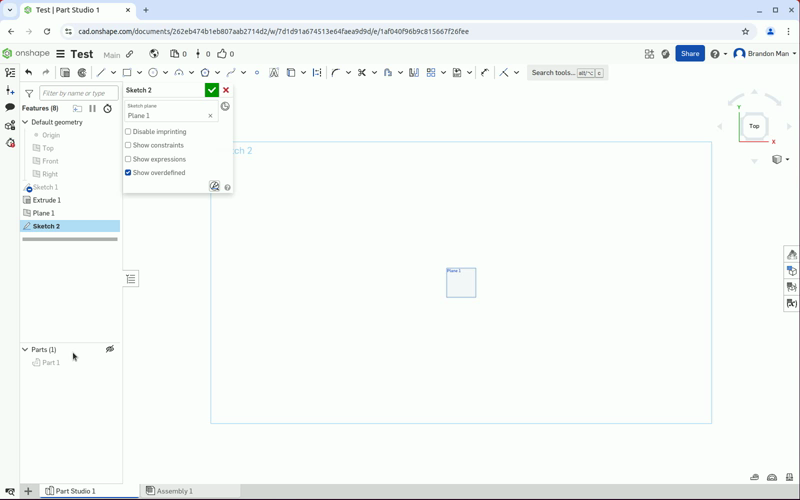
key(l)
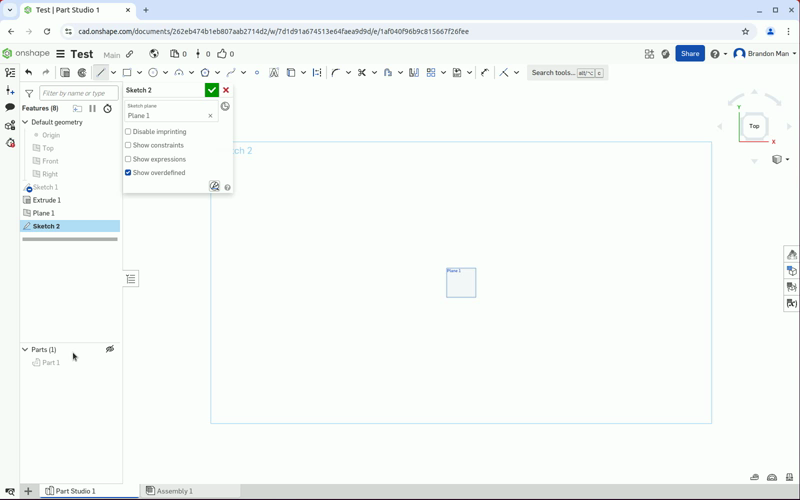
key_down(shift)
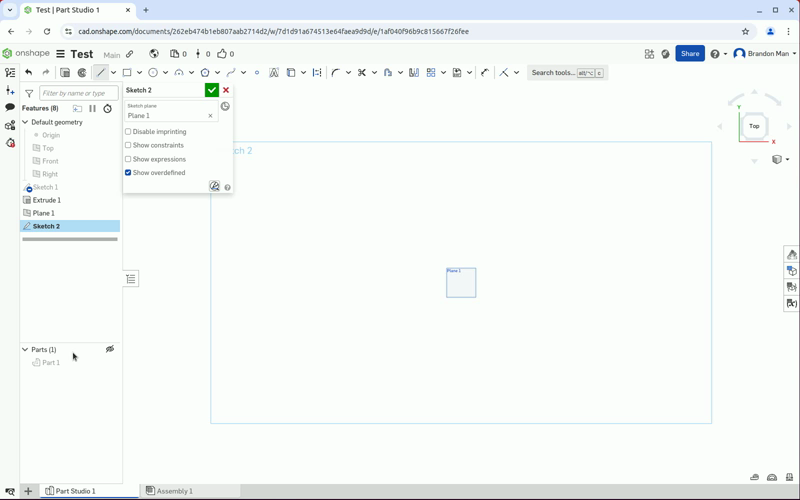
mouse_move(473, 382)
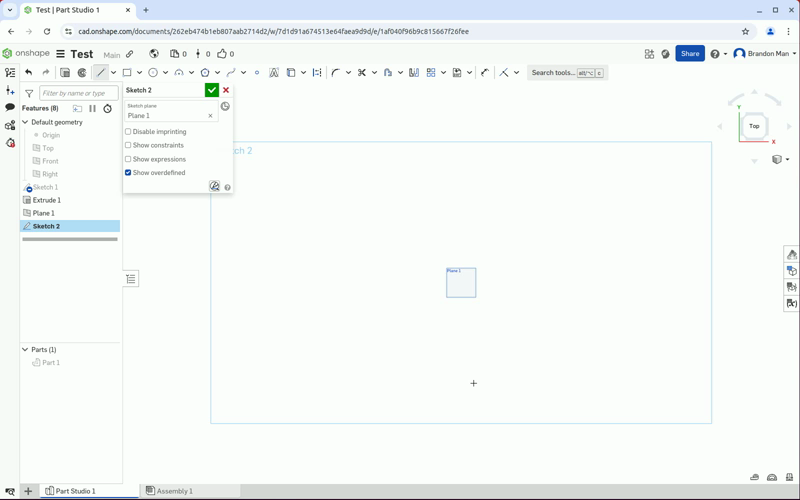
click(473, 382)
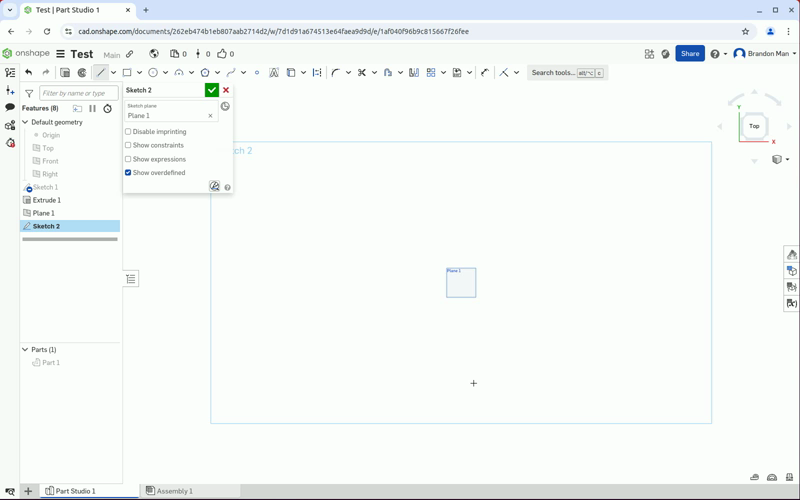
key_up(shift)
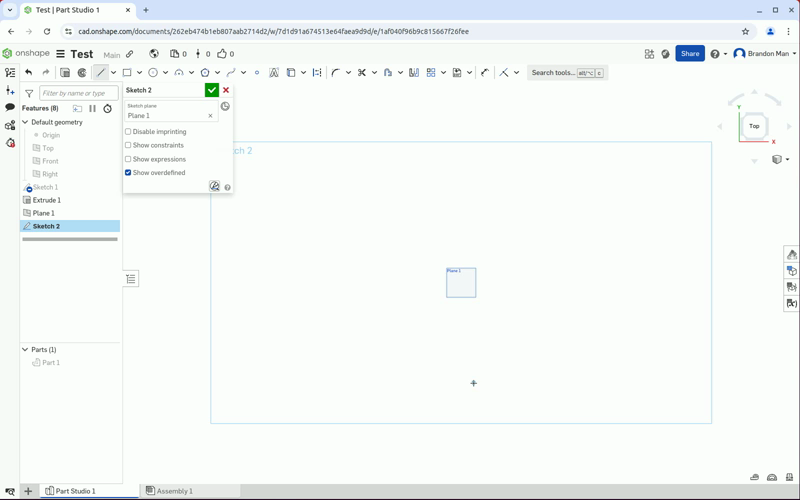
key_down(shift)
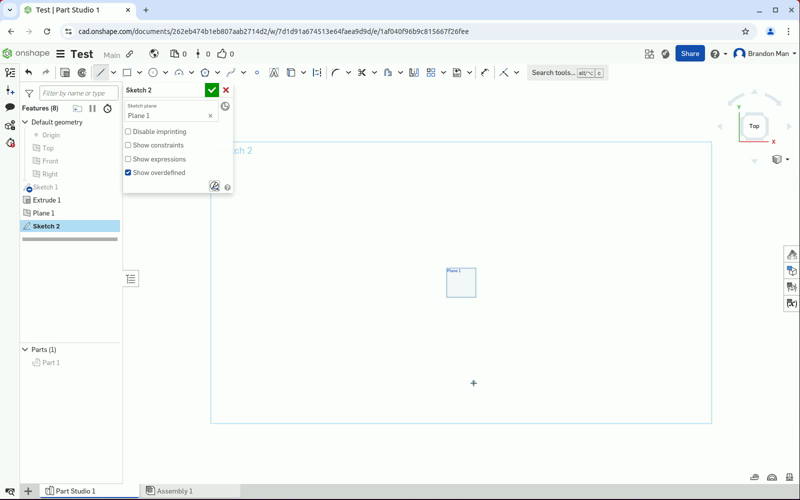
mouse_move(560, 382)
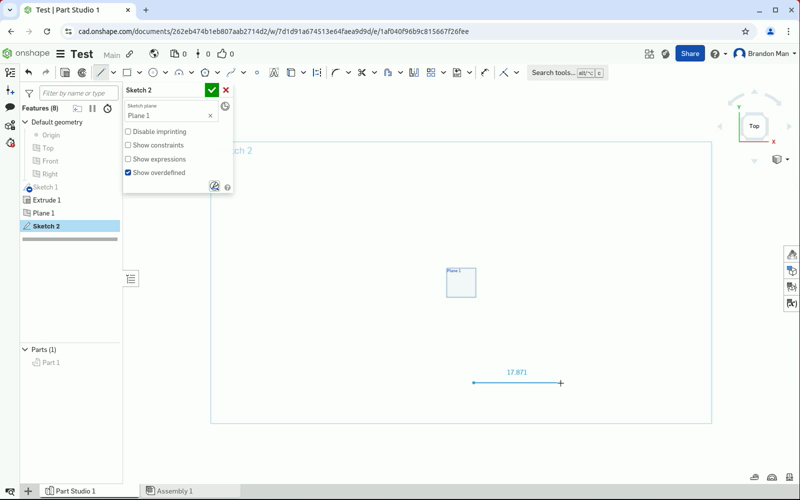
click(560, 382)
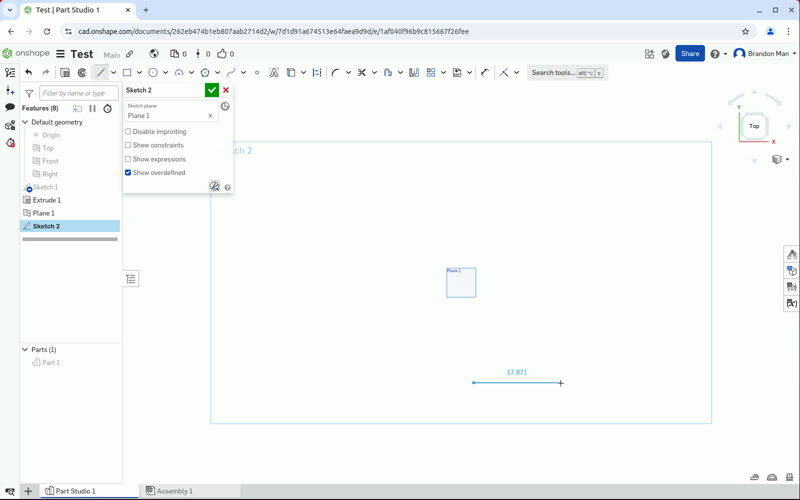
key_up(shift)
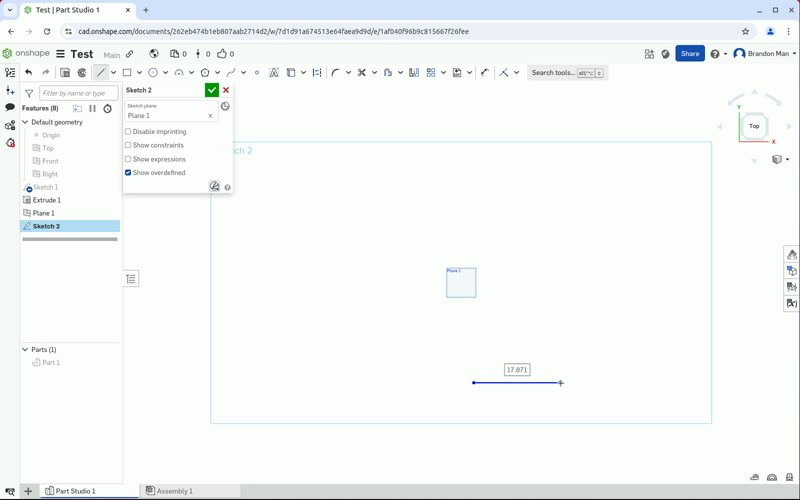
key_down(shift)
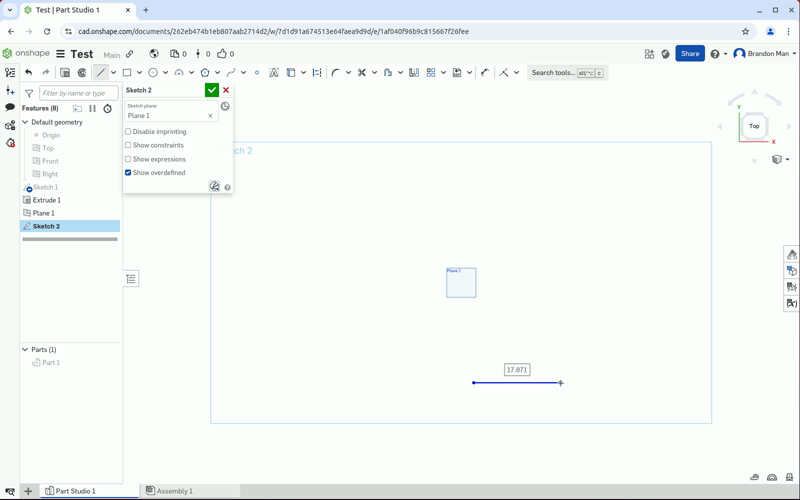
mouse_move(560, 295)
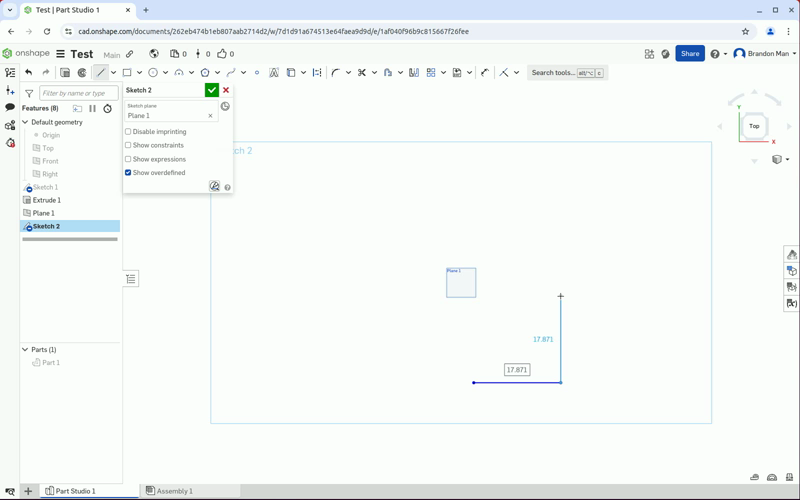
click(560, 295)
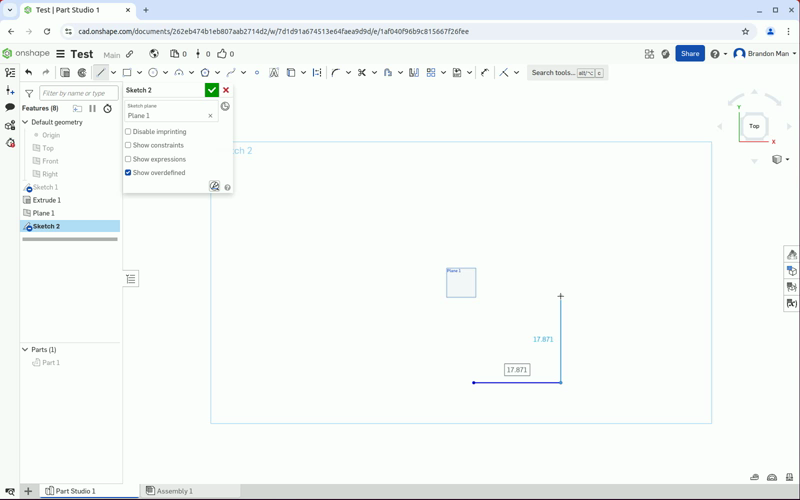
key_up(shift)
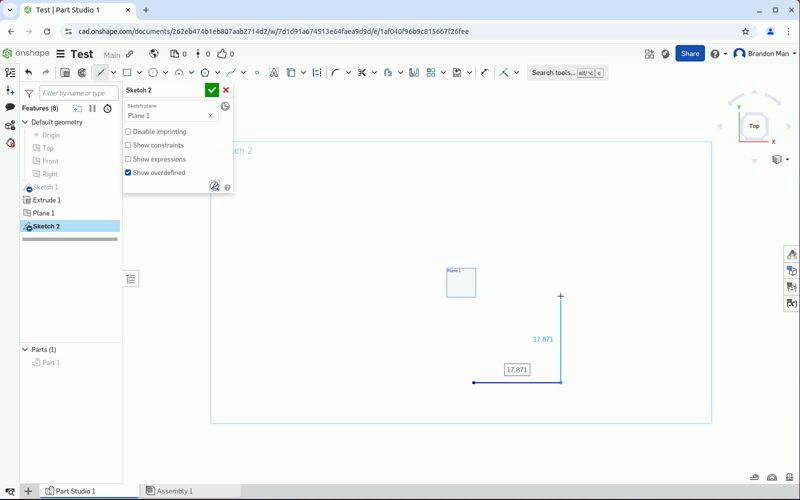
key_down(shift)
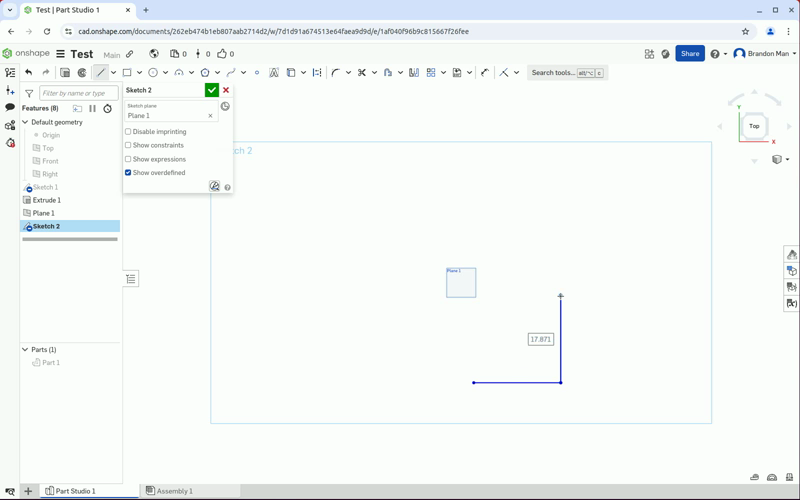
mouse_move(473, 295)
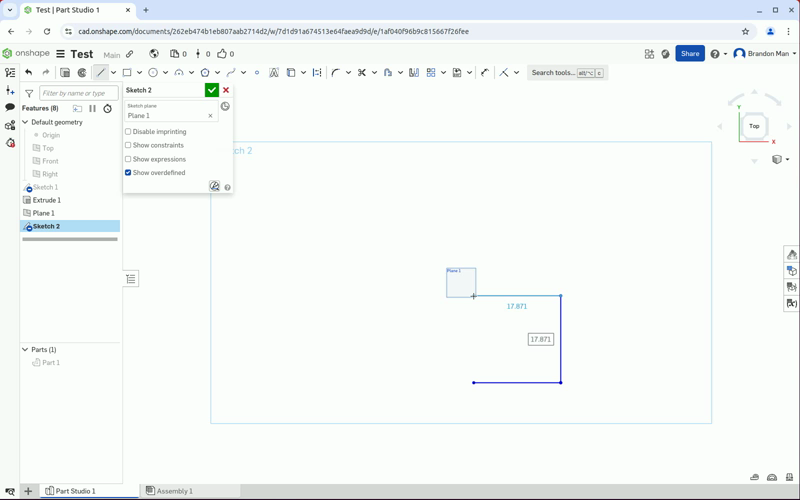
click(473, 295)
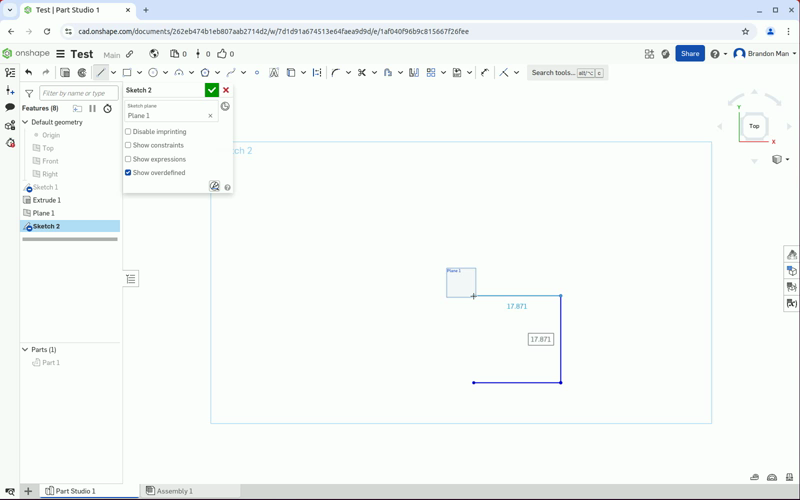
key_up(shift)
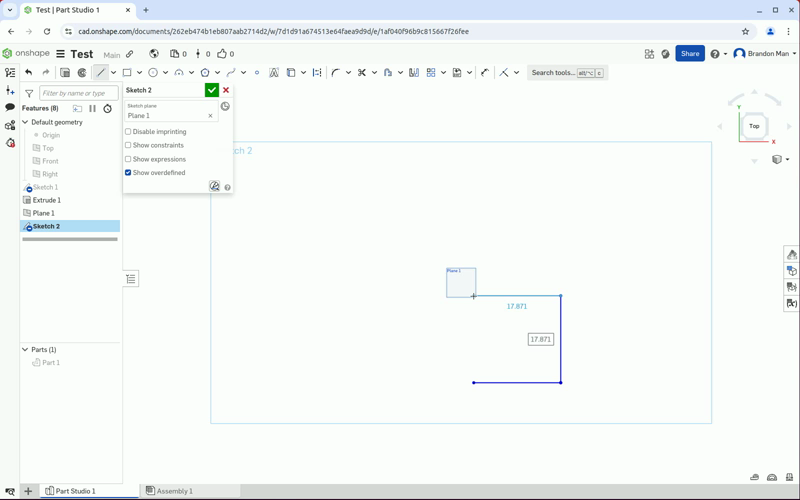
key_down(shift)
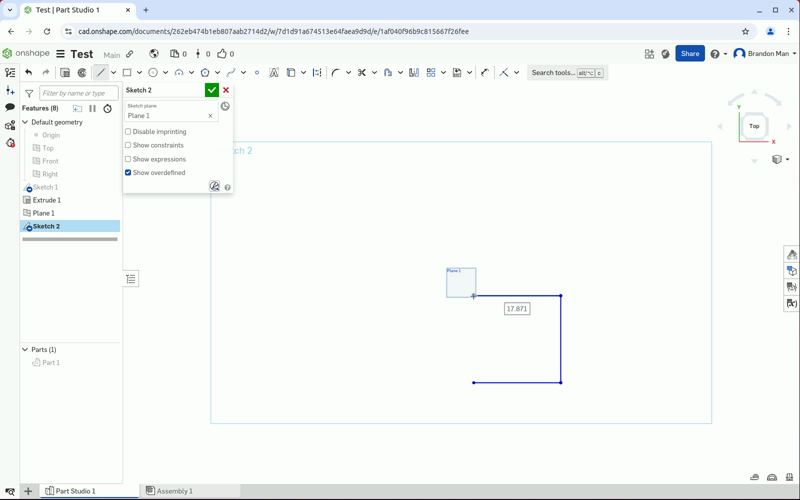
mouse_move(473, 382)
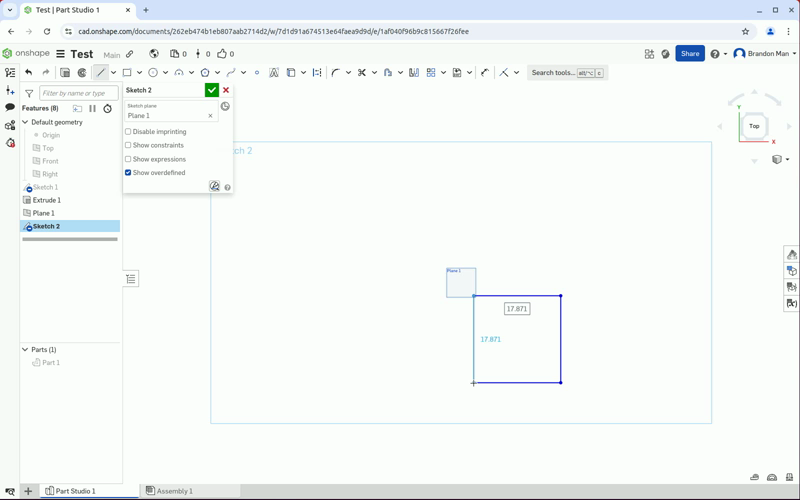
key_up(shift)
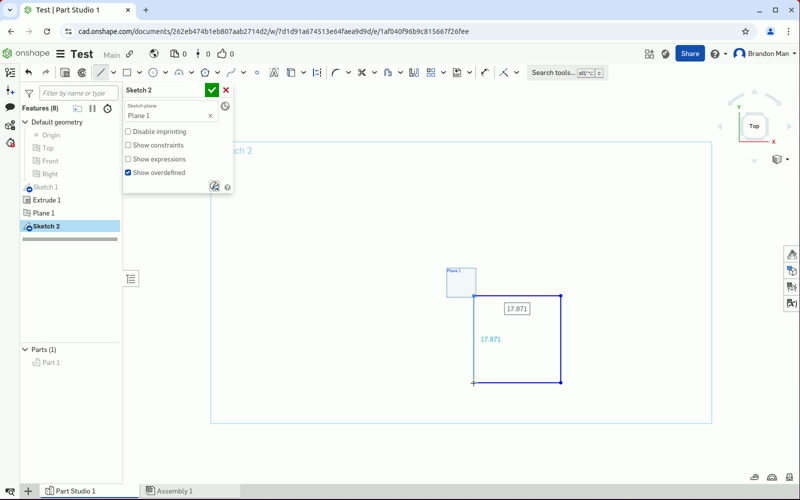
click(473, 382)
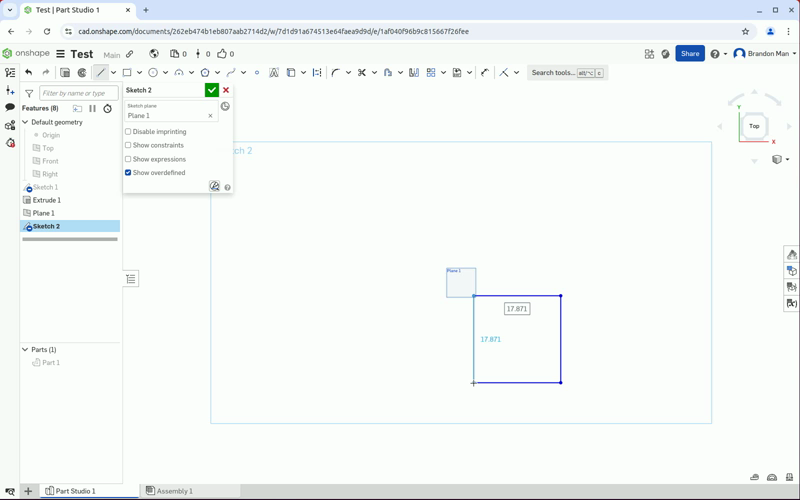
key(esc)
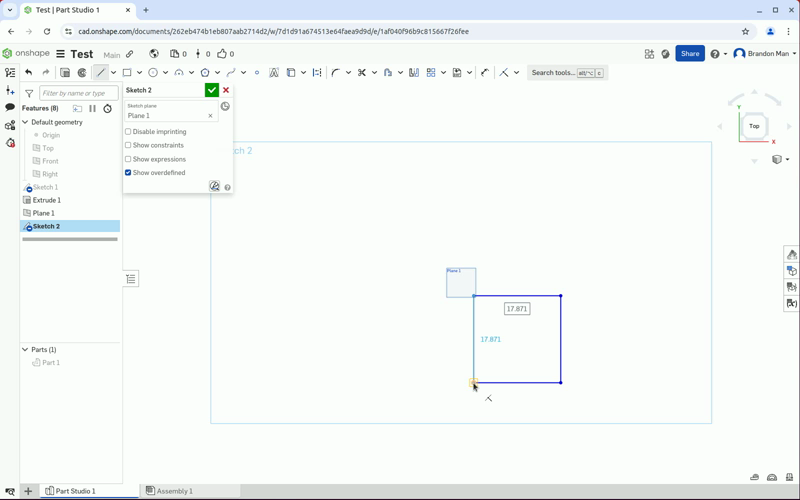
mouse_move(500, 365)
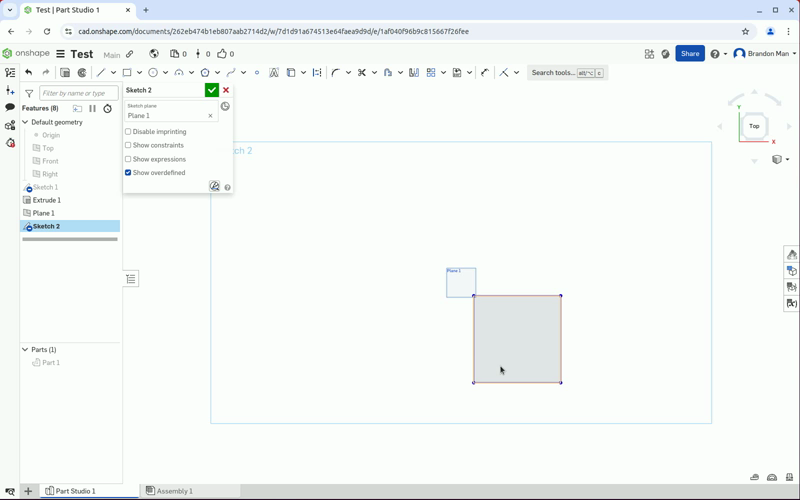
click(500, 365)
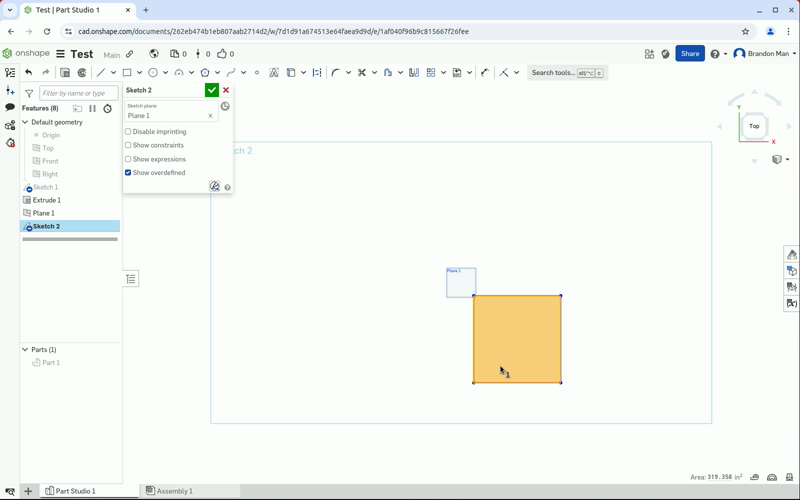
mouse_move(73, 352)
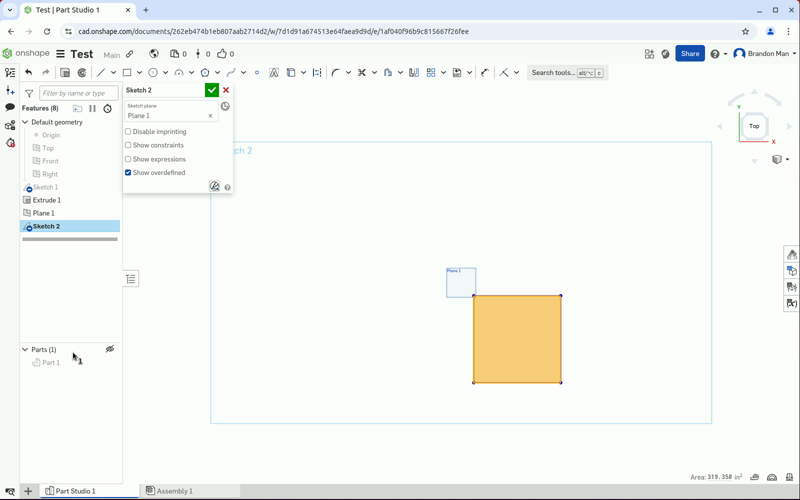
key(shift+y)
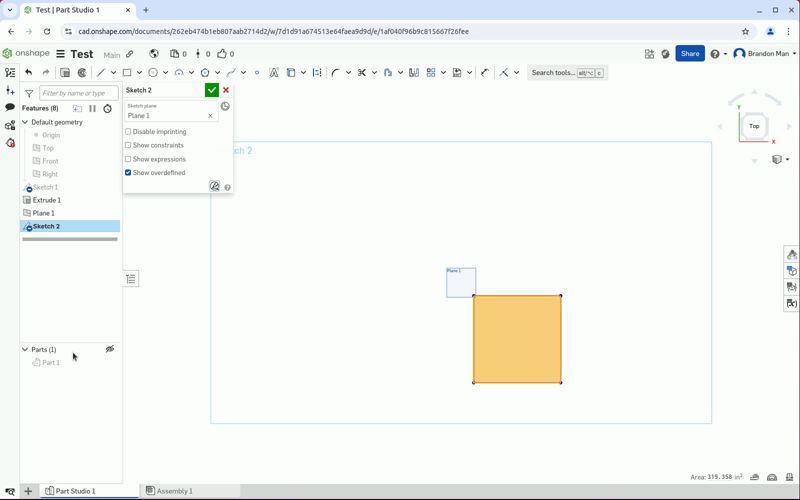
key(shift+e)
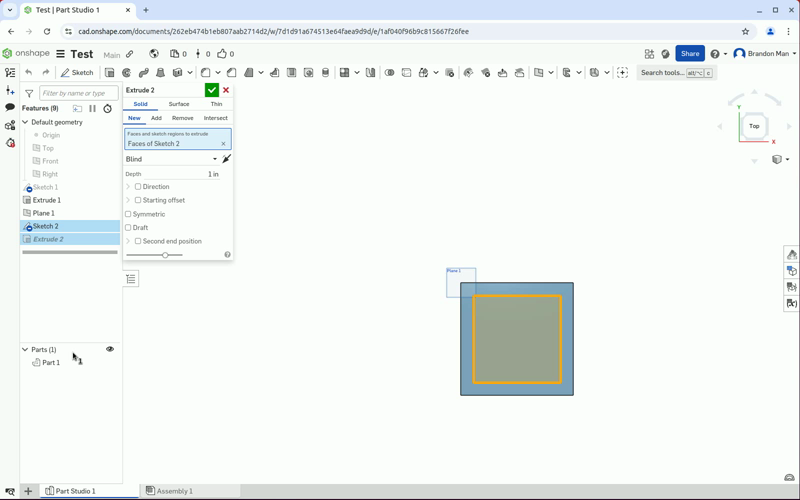
mouse_move(143, 106)
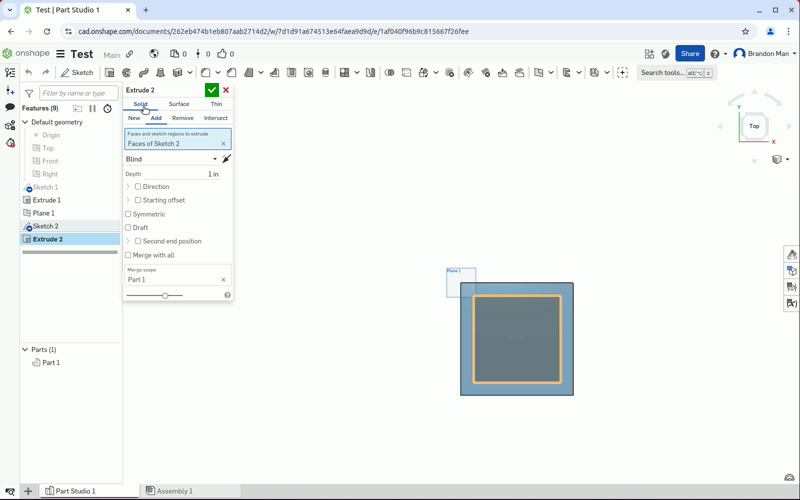
click(143, 106)
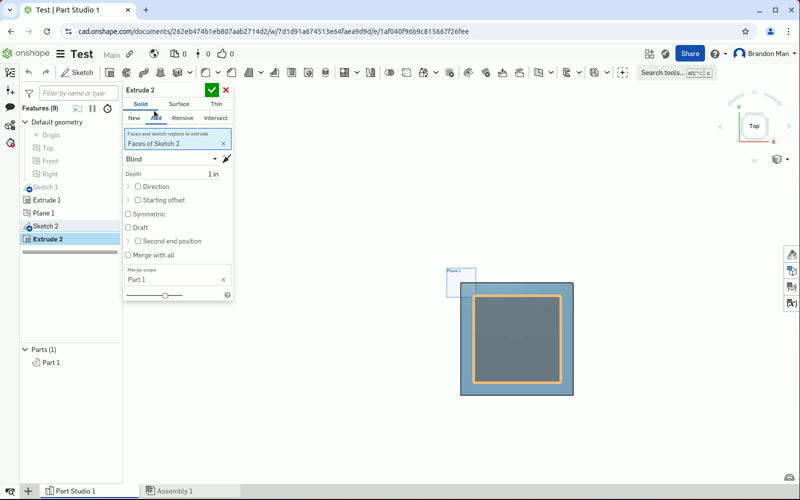
mouse_move(186, 120)
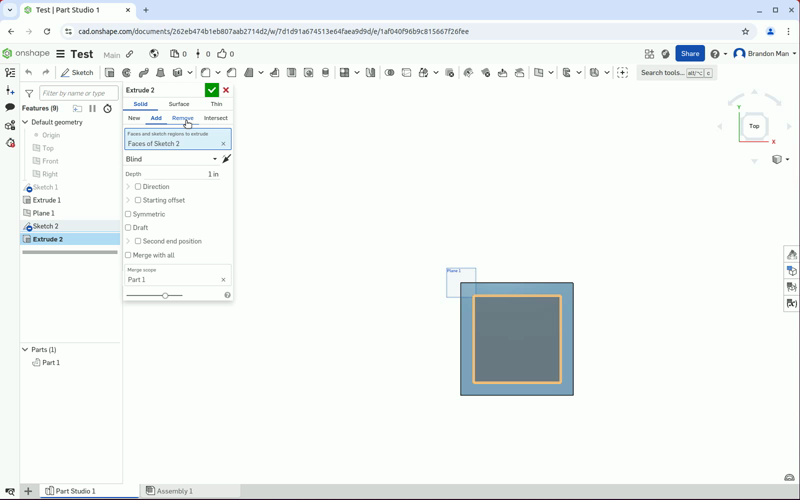
click(186, 120)
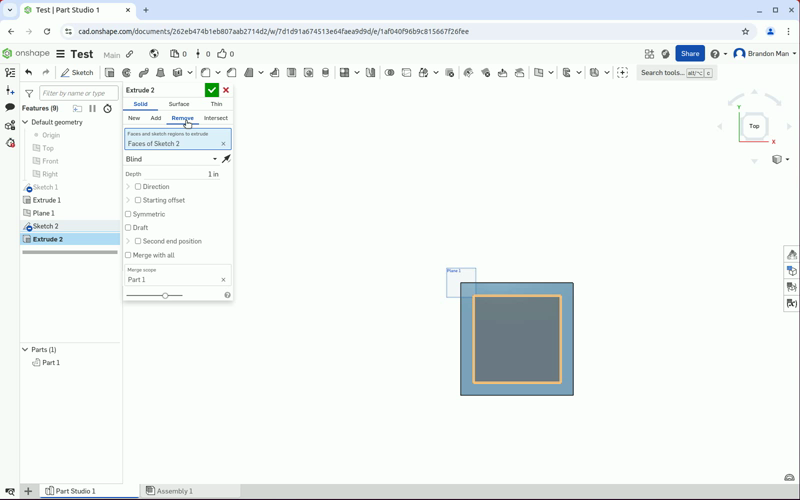
key(tab, 4)
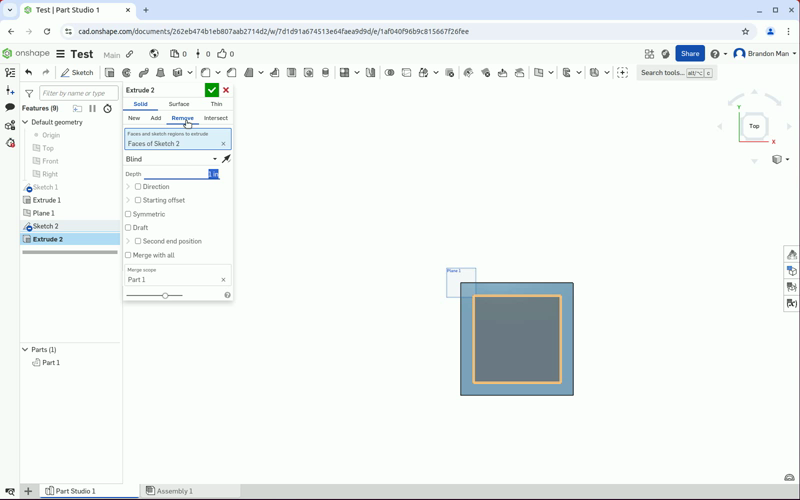
text(23.108)
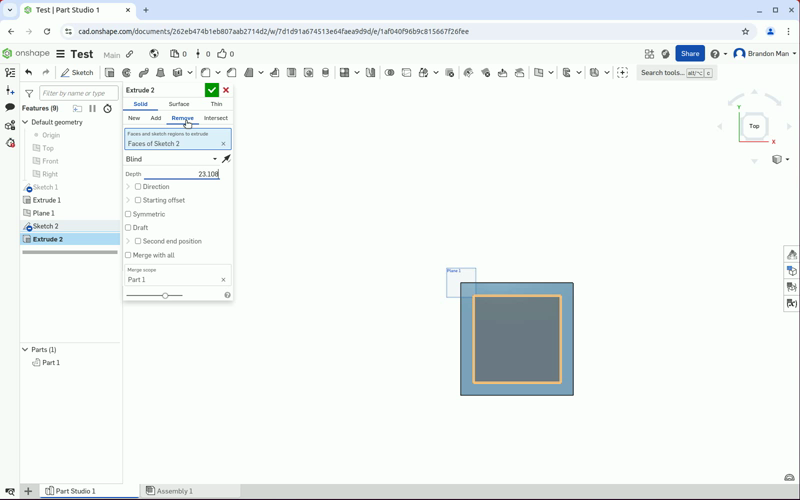
key(tab, 6)
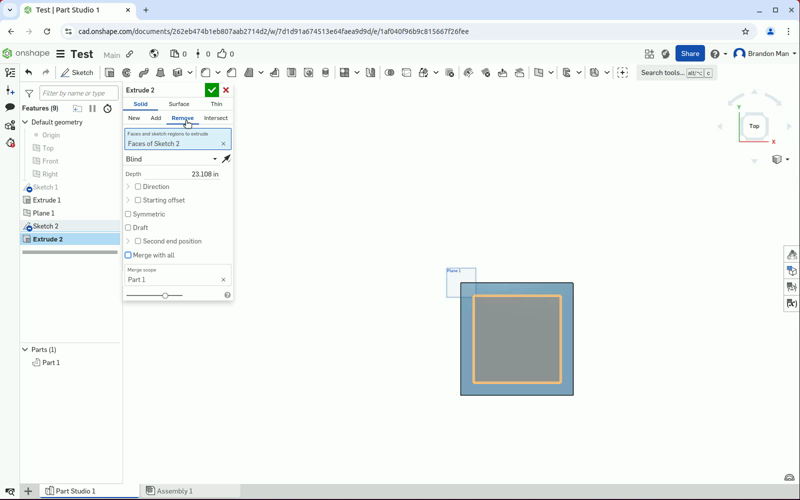
key(space)
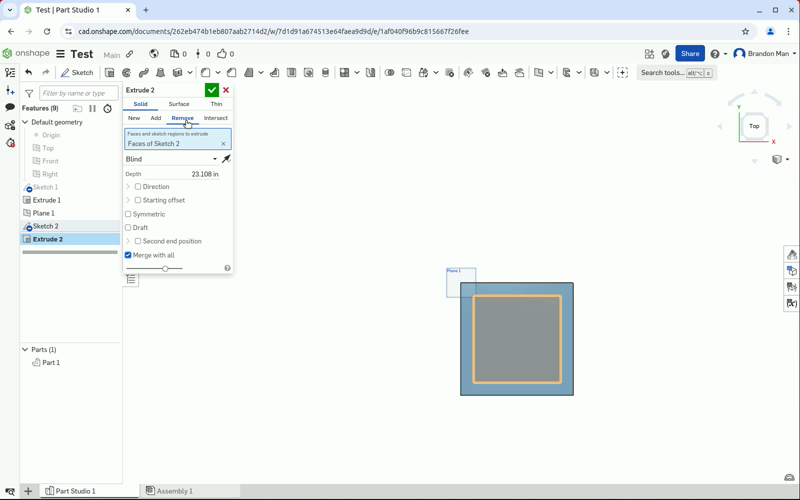
key(enter)
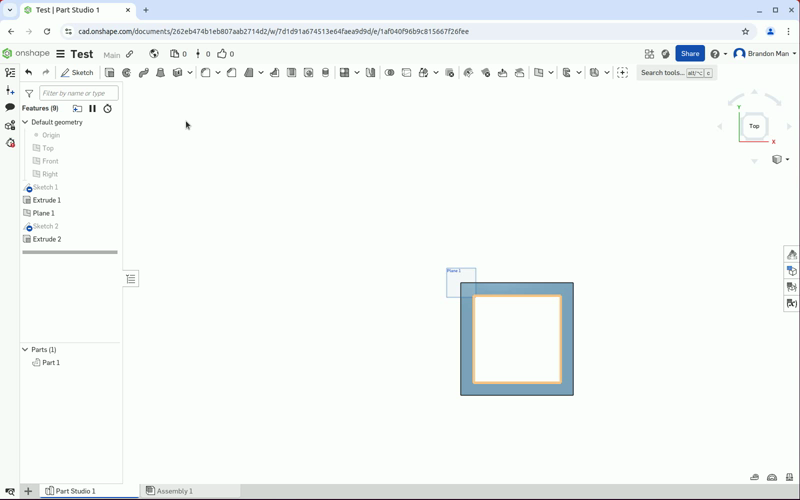
key(shift+h)
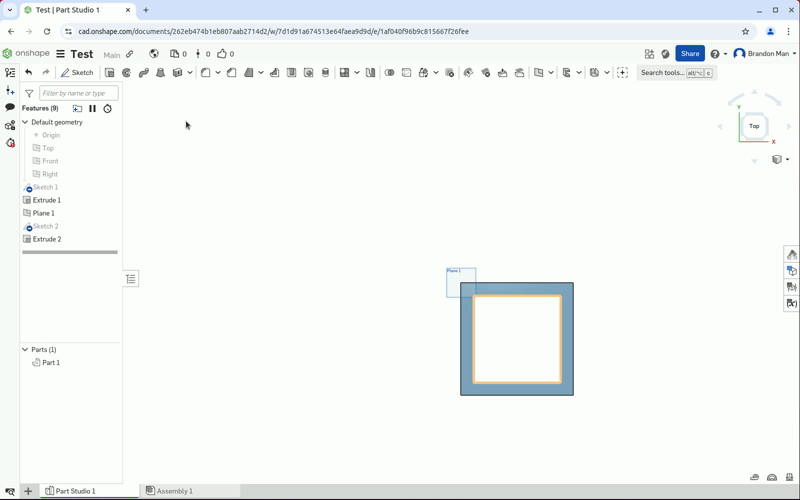
key(shift+h)
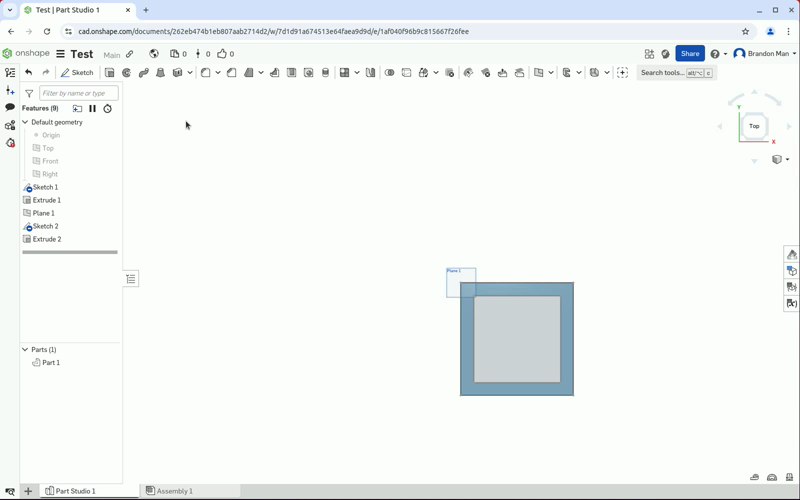
key(shift+7)
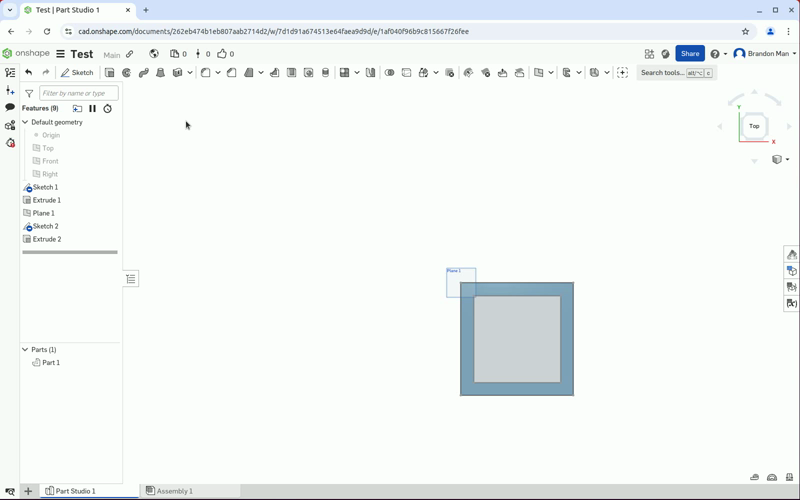
key(up, 3)
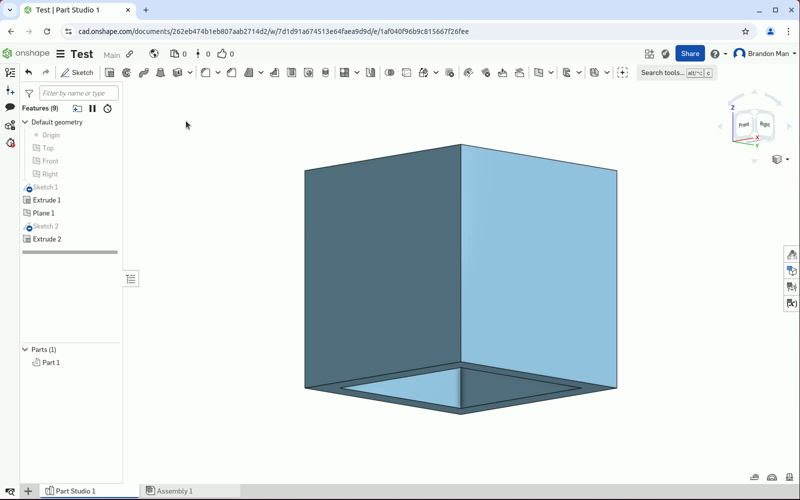
key(left, 3)
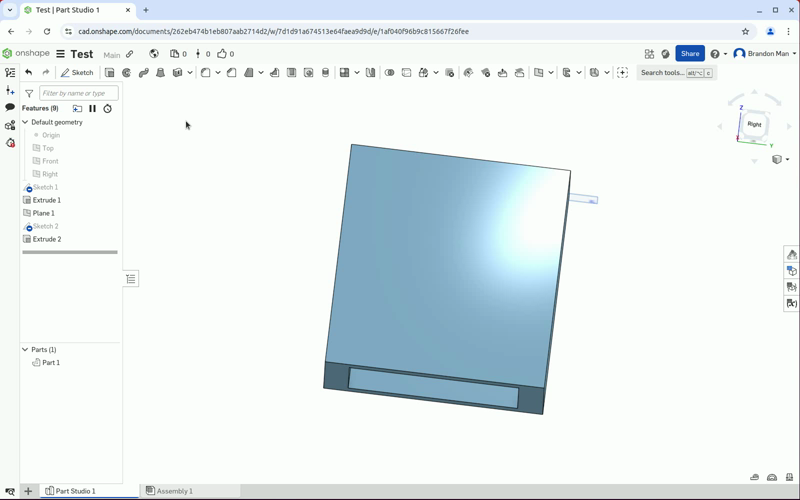
key(right, 3)
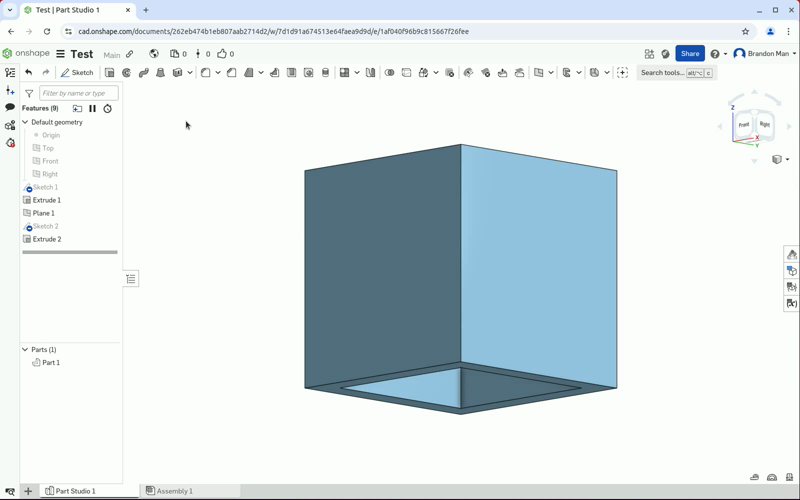
key(down, 3)
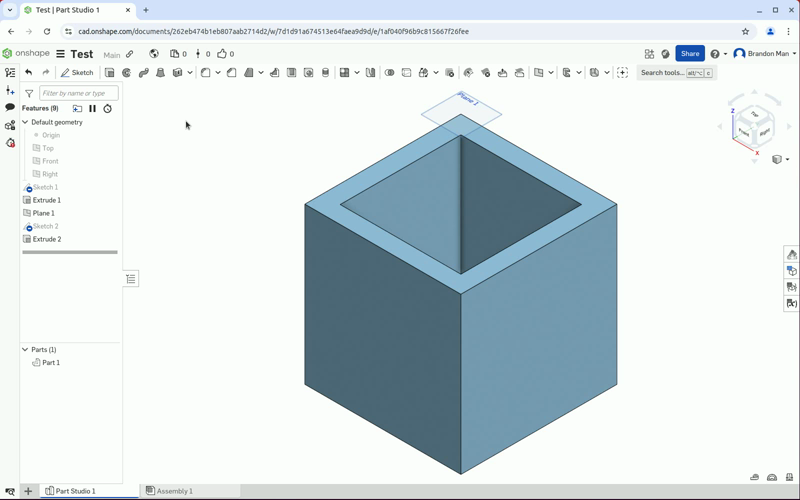
mouse_move(73, 189)
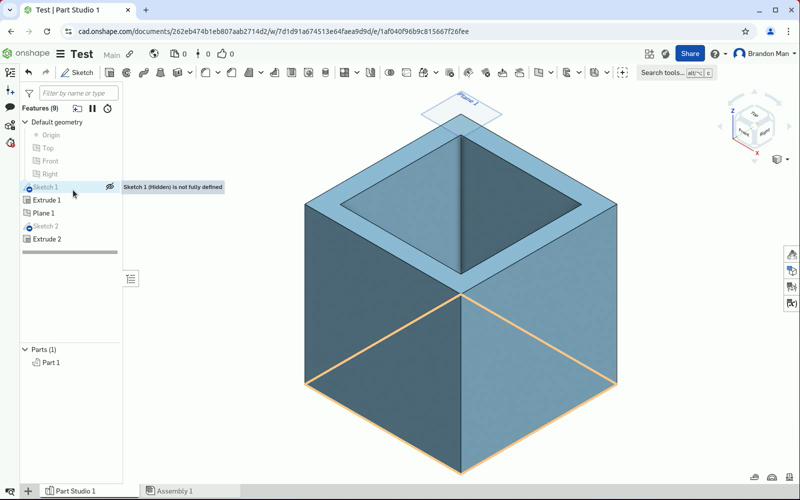
click(73, 189)